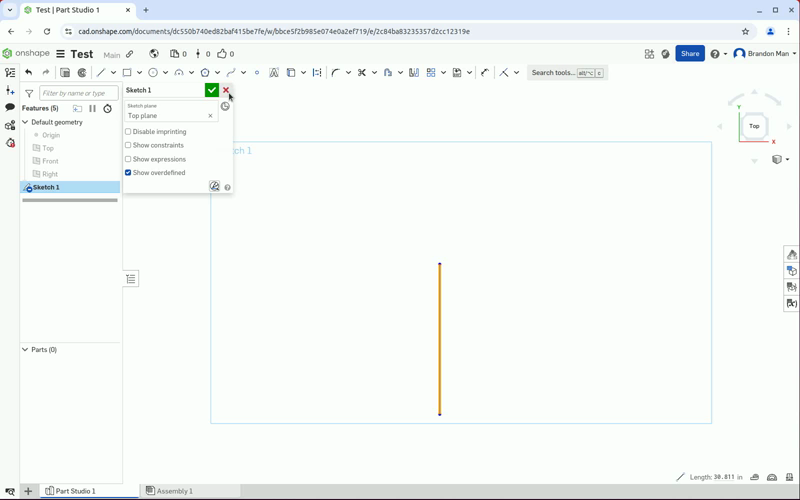
key(shift+h)
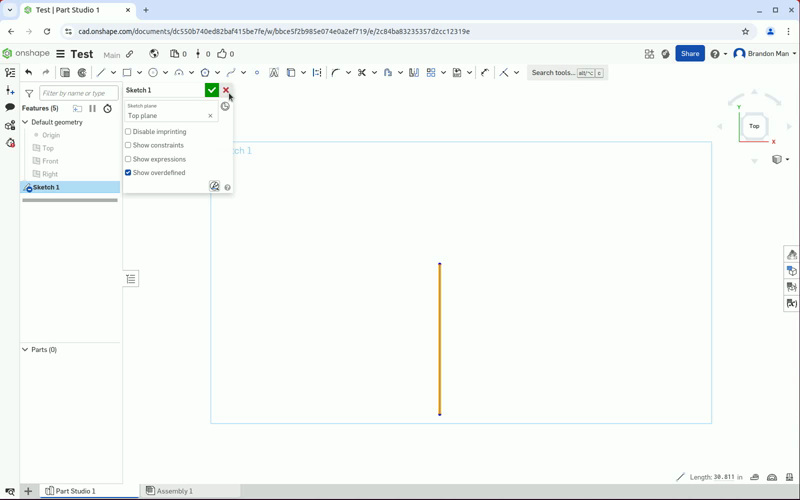
key(shift+s)
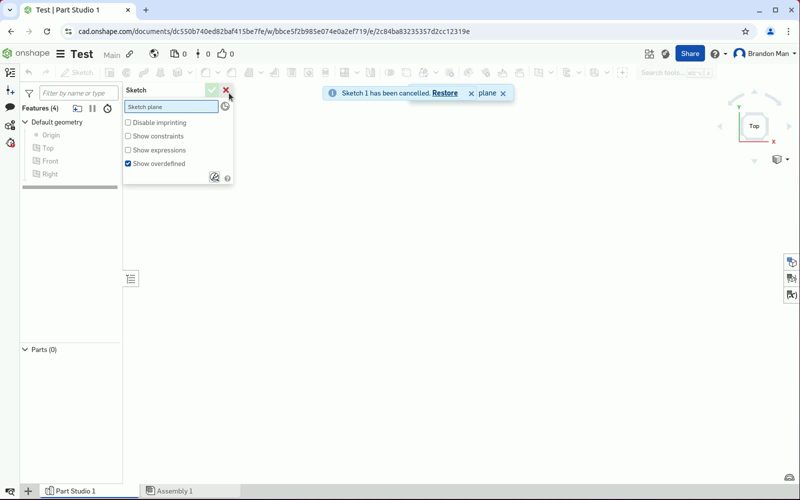
mouse_move(73, 150)
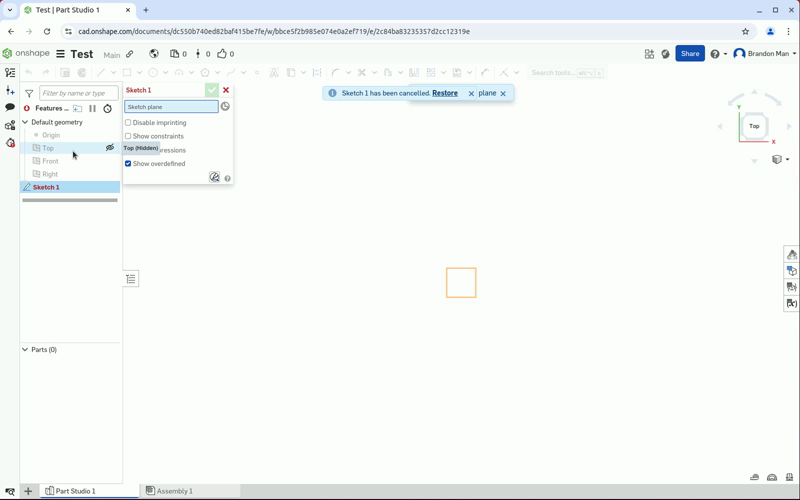
click(73, 150)
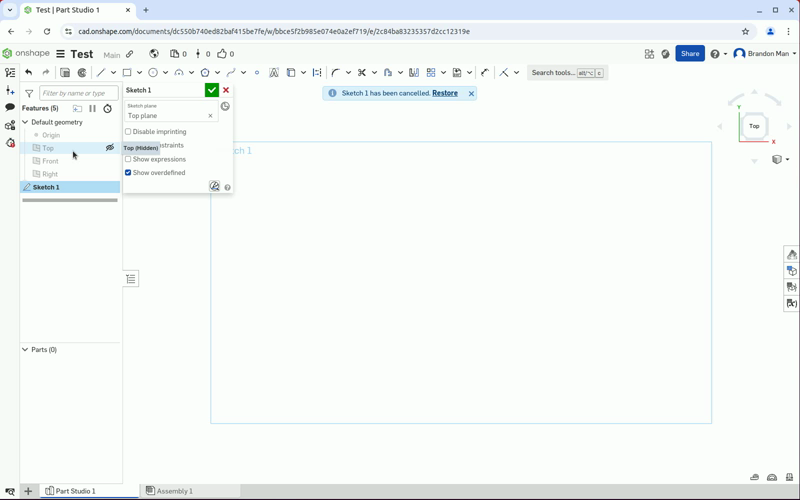
mouse_move(73, 352)
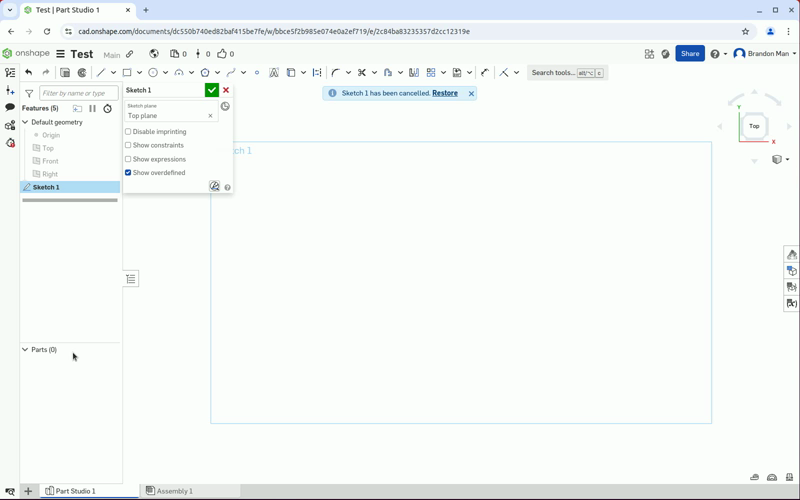
key(y)
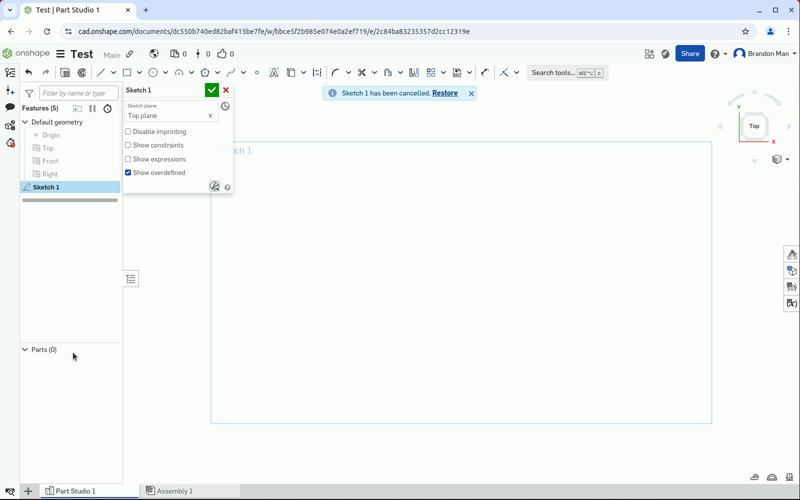
key(l)
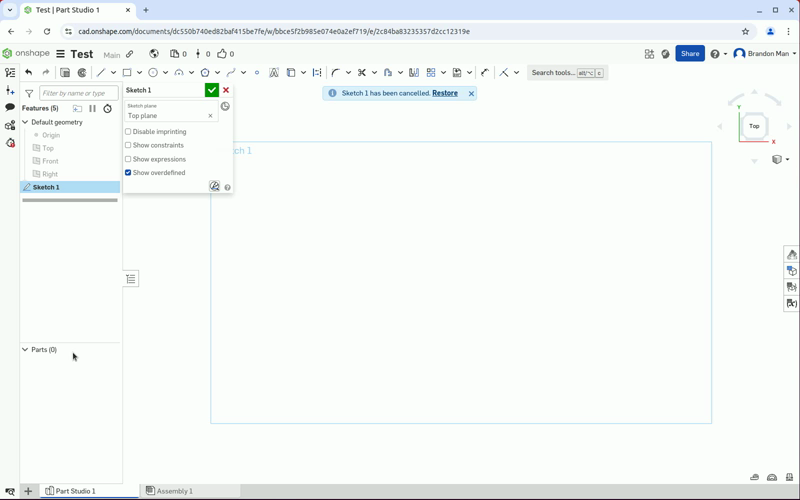
key_down(shift)
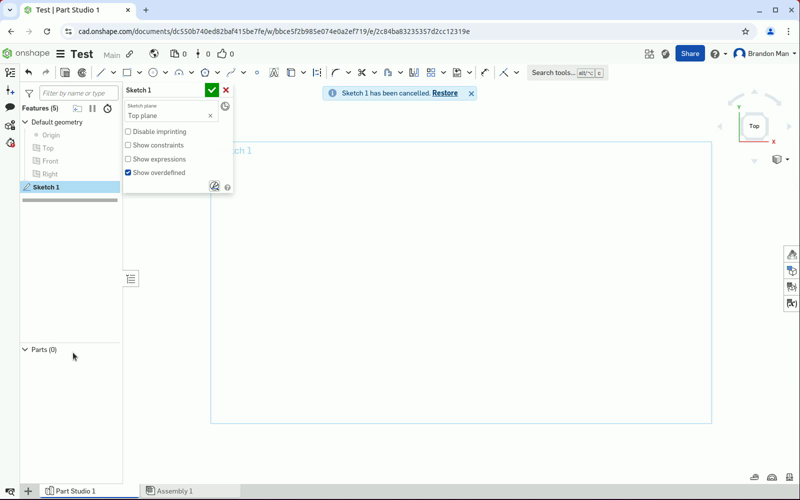
mouse_move(420, 322)
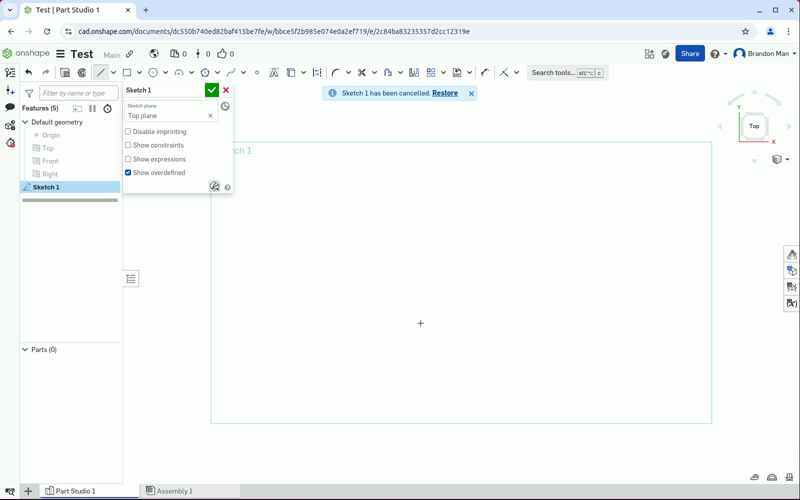
click(420, 322)
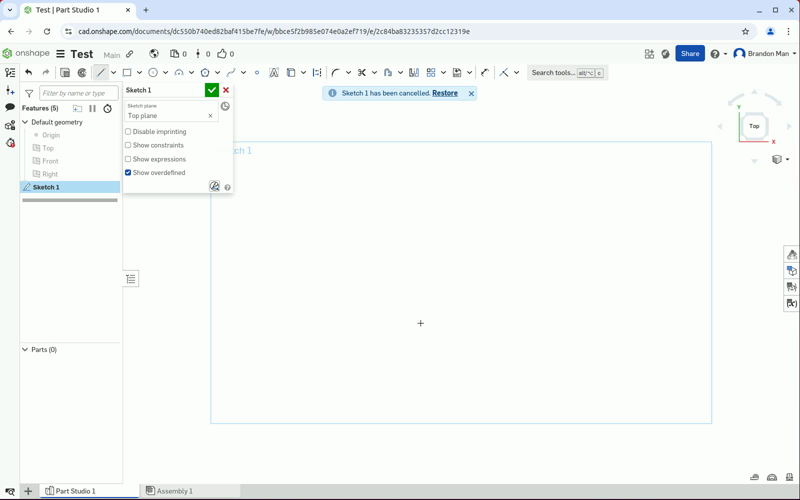
key_up(shift)
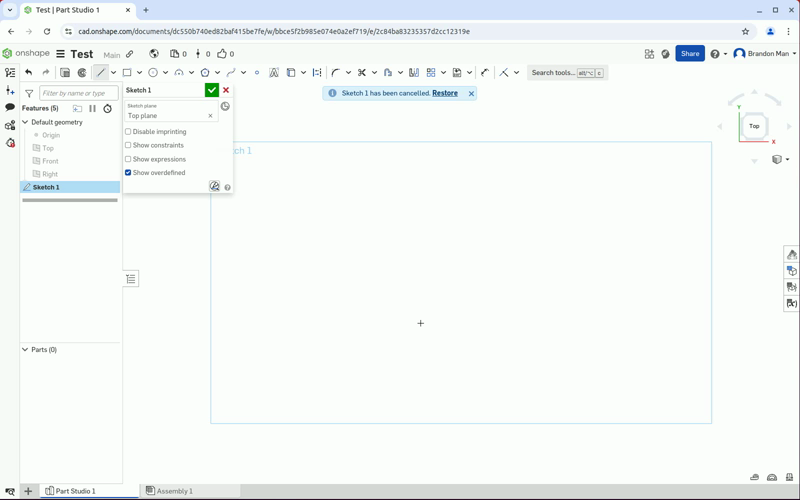
key_down(shift)
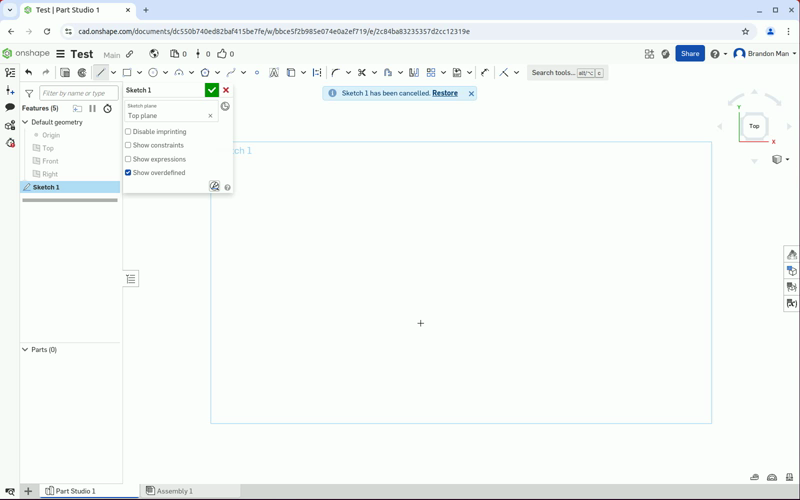
mouse_move(502, 322)
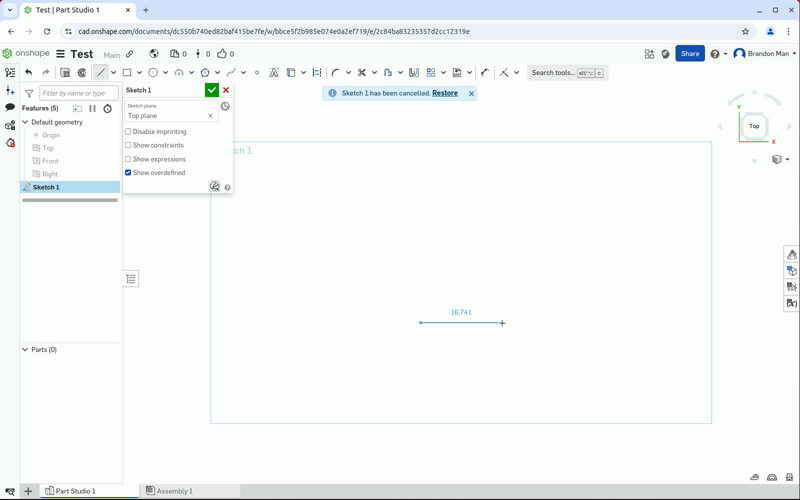
click(502, 322)
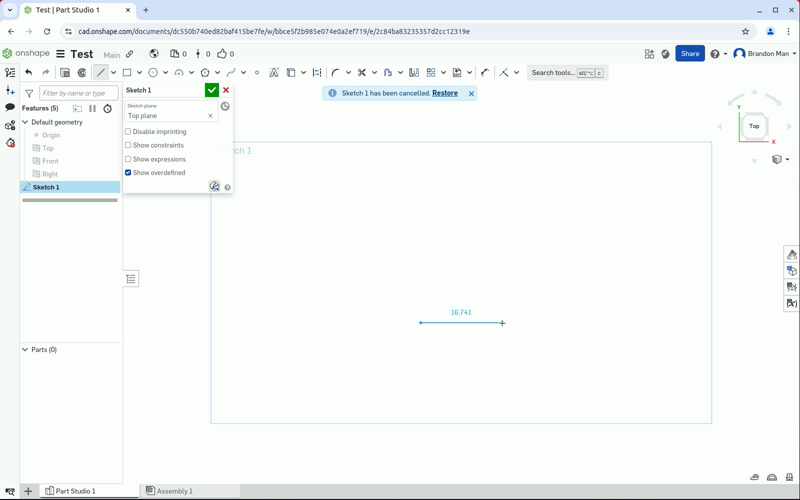
key_up(shift)
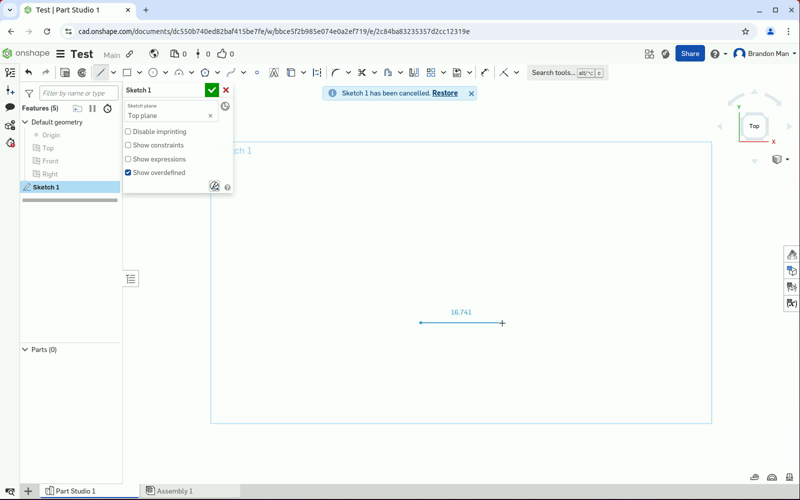
key_down(shift)
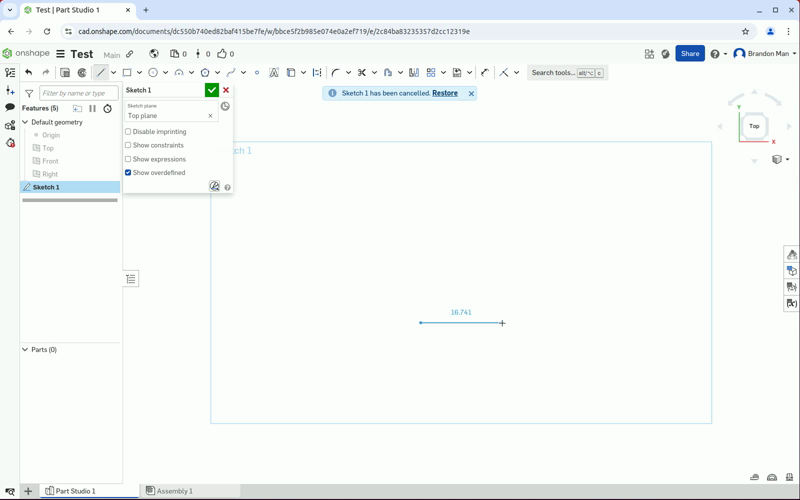
mouse_move(502, 241)
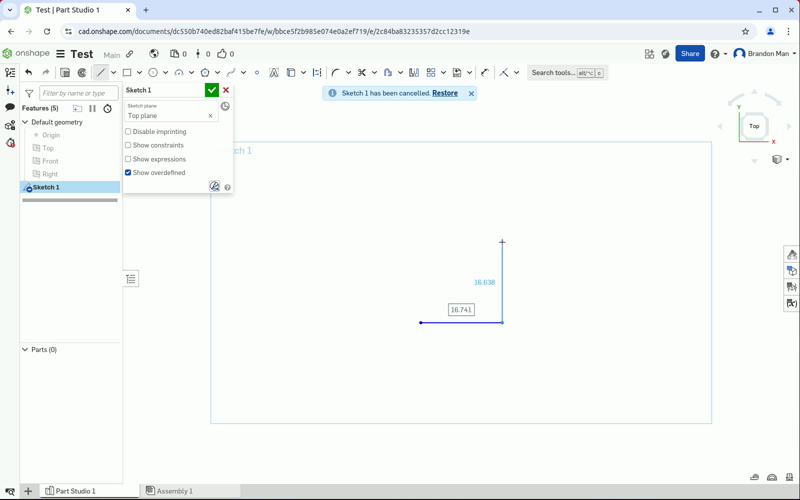
click(502, 241)
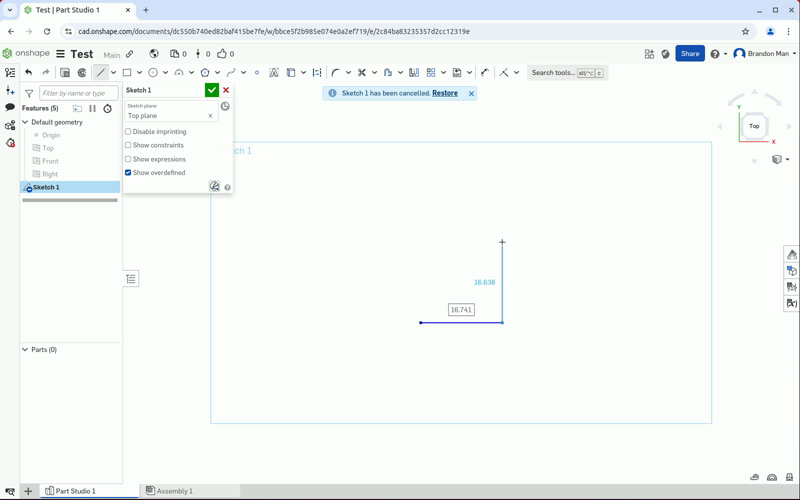
key_up(shift)
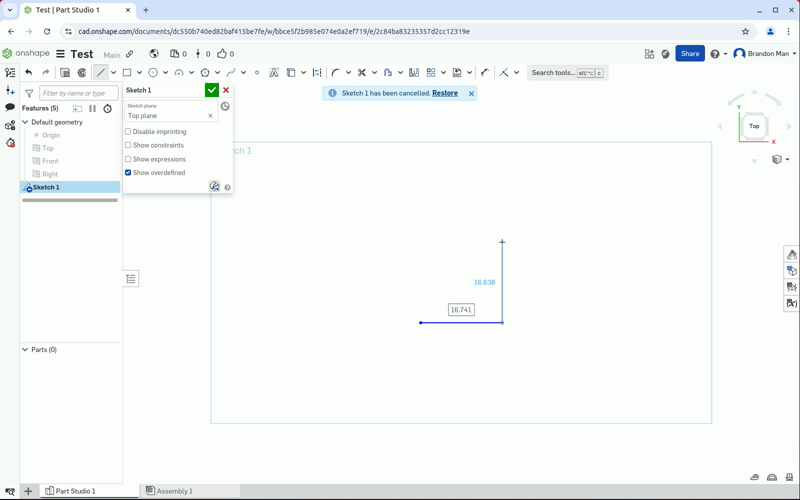
key_down(shift)
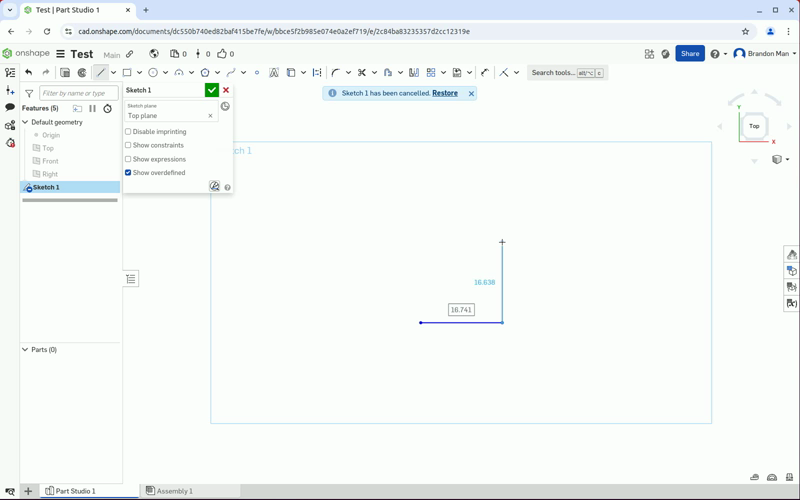
mouse_move(420, 241)
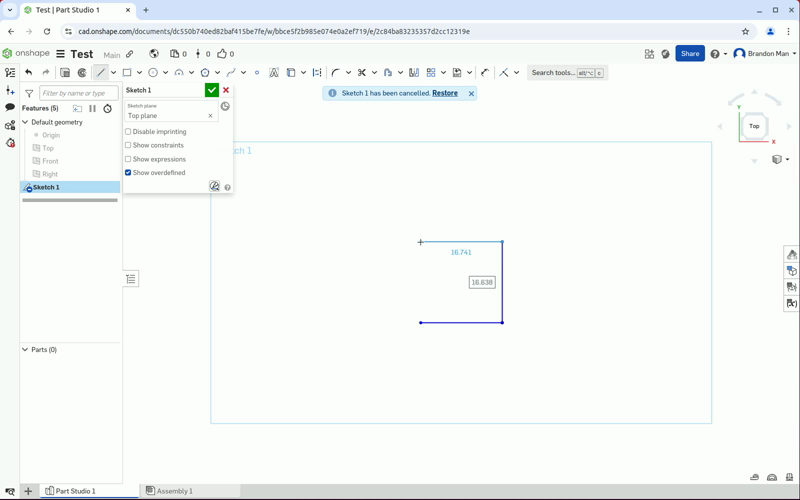
click(420, 241)
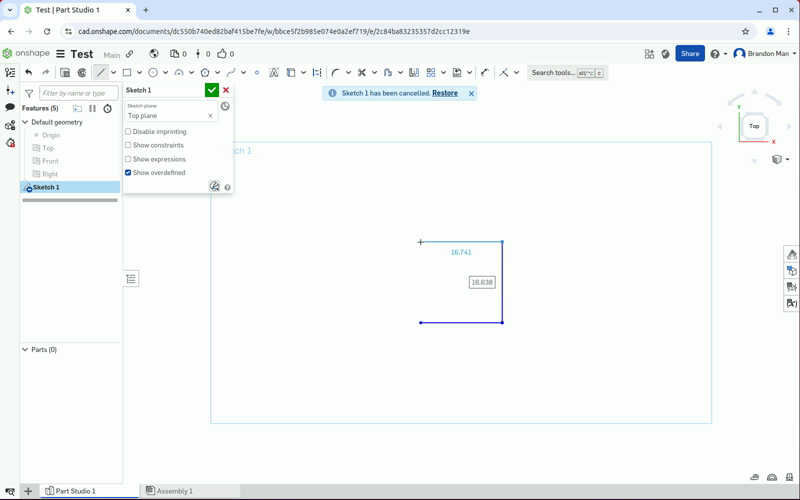
key_up(shift)
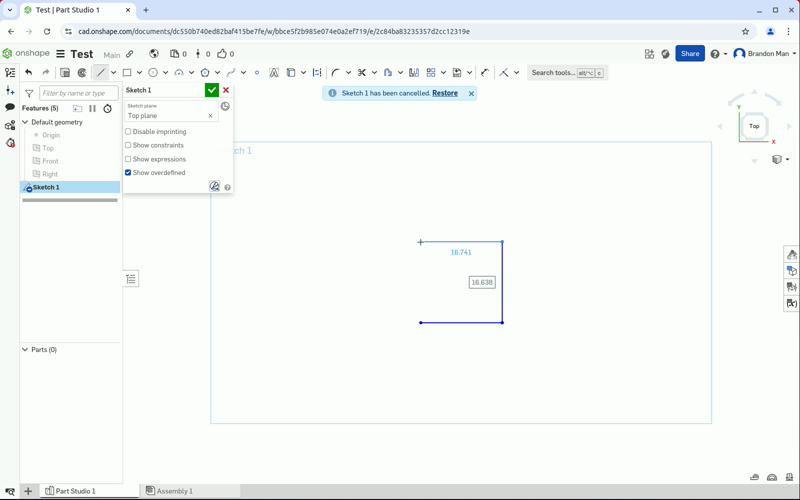
key_down(shift)
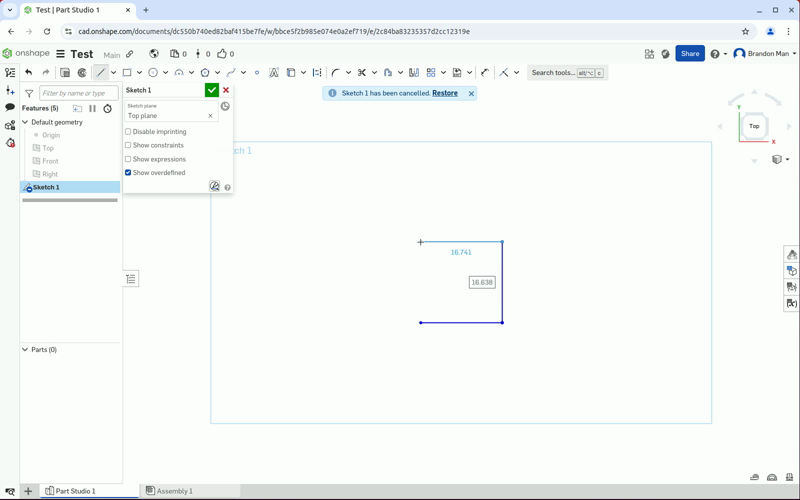
mouse_move(420, 322)
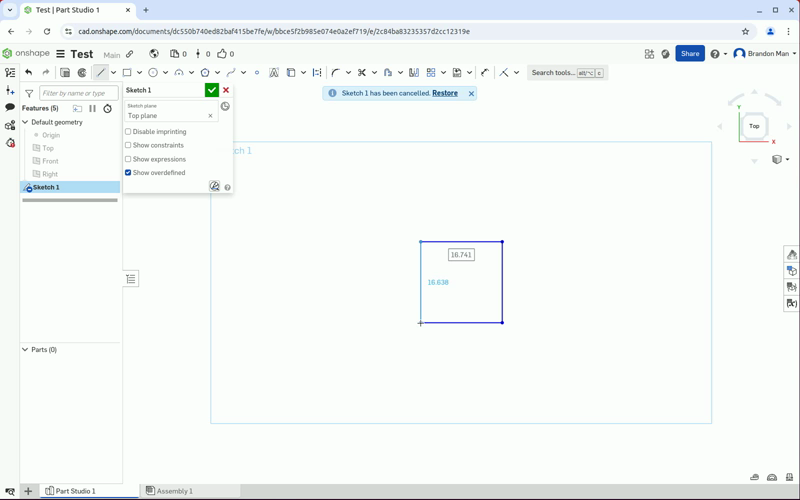
key_up(shift)
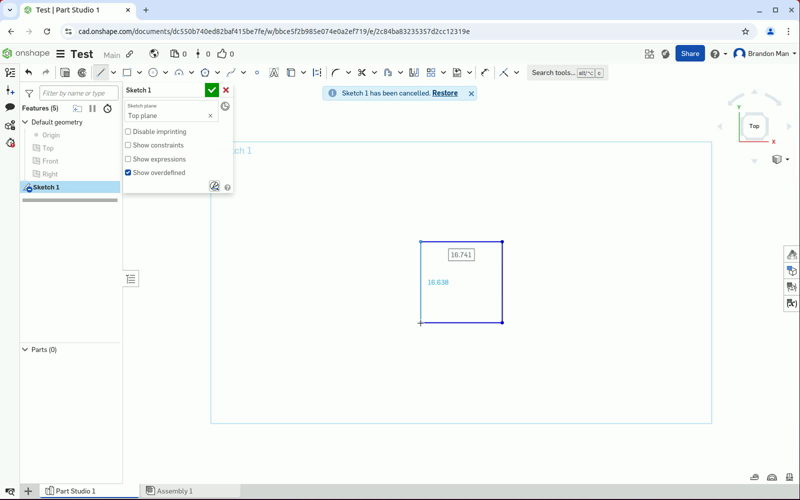
click(420, 322)
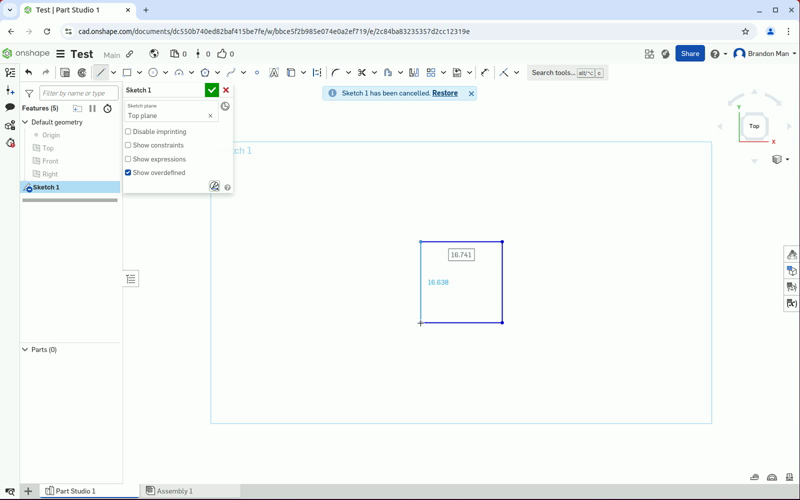
key(esc)
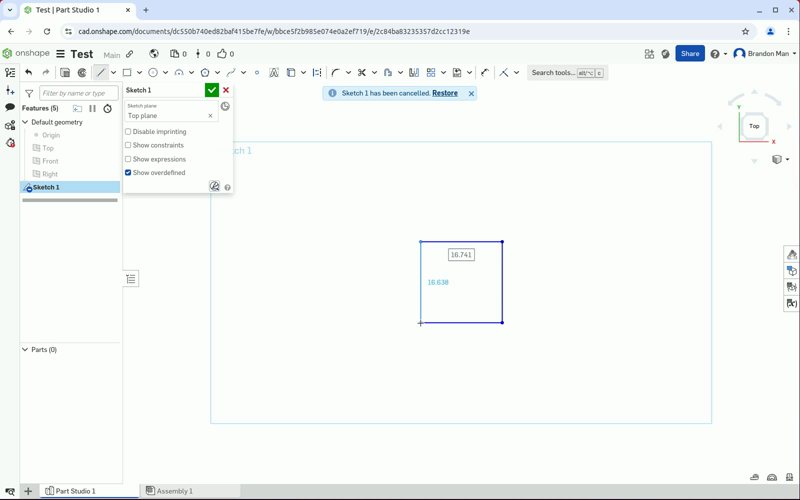
mouse_move(476, 306)
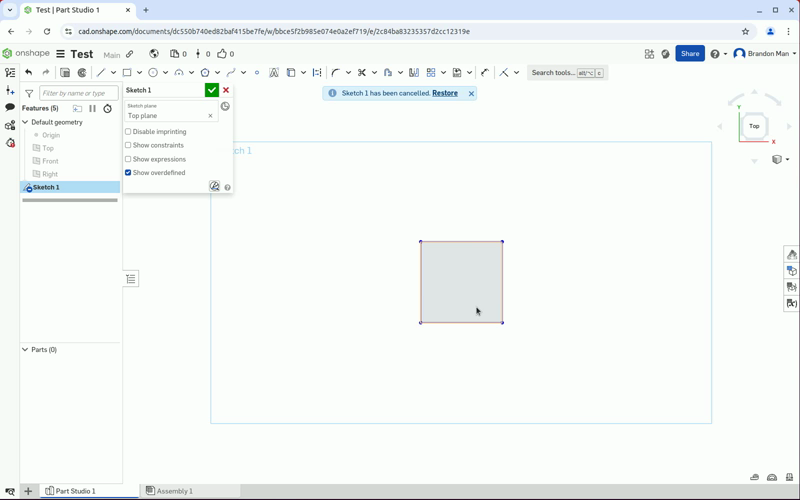
click(476, 306)
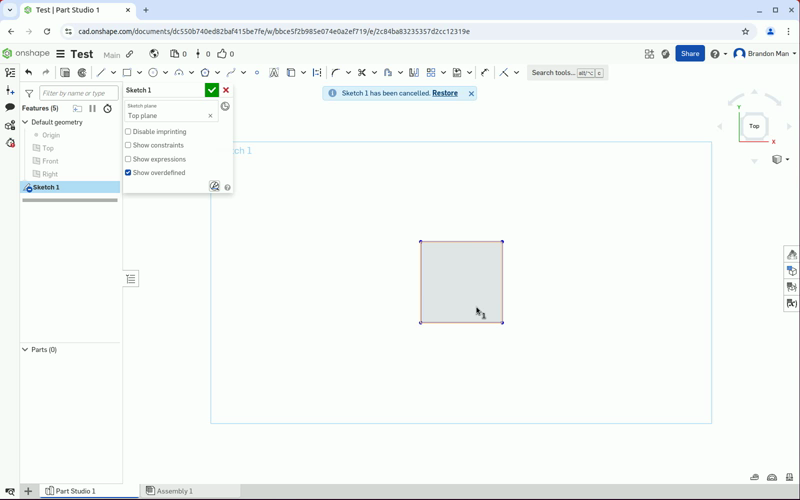
mouse_move(73, 352)
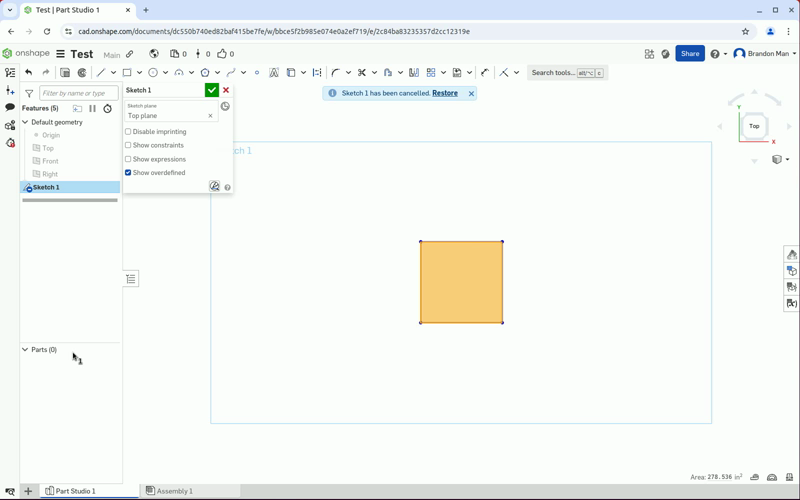
key(shift+y)
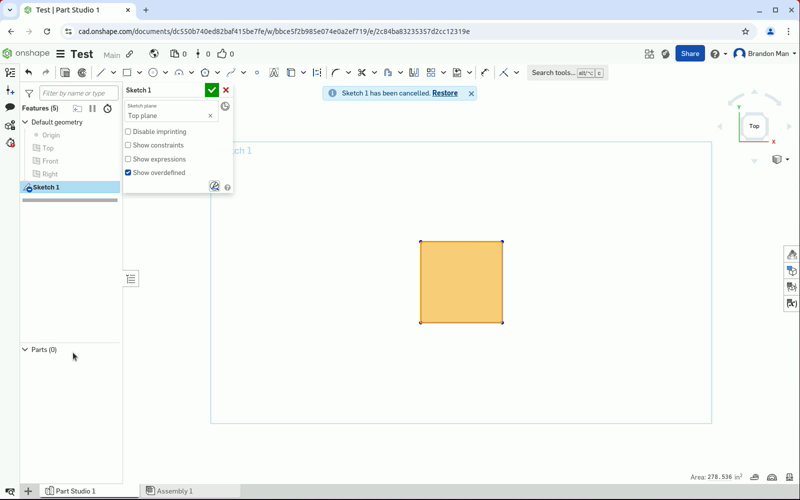
key(shift+e)
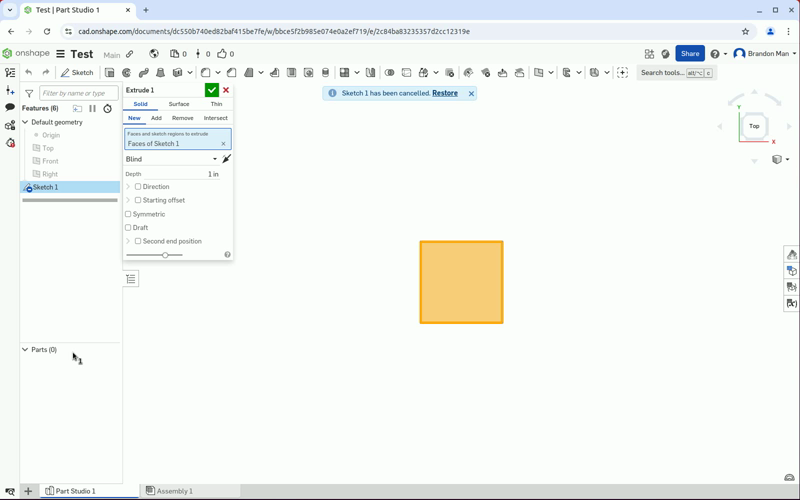
mouse_move(143, 106)
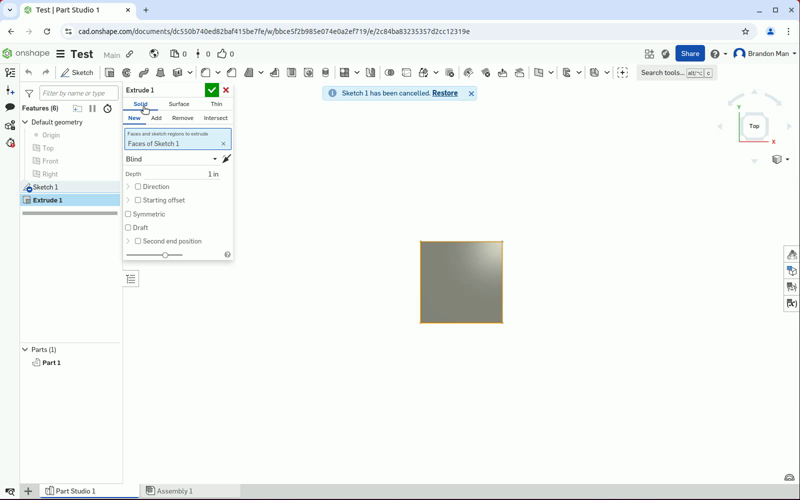
click(143, 106)
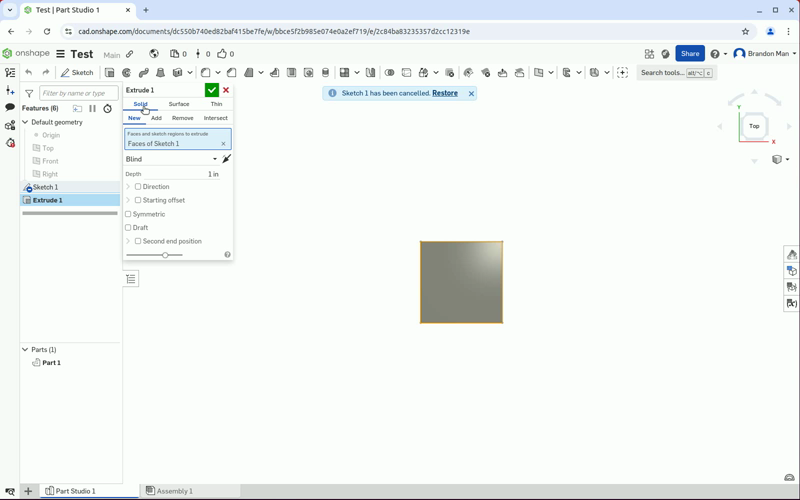
mouse_move(137, 120)
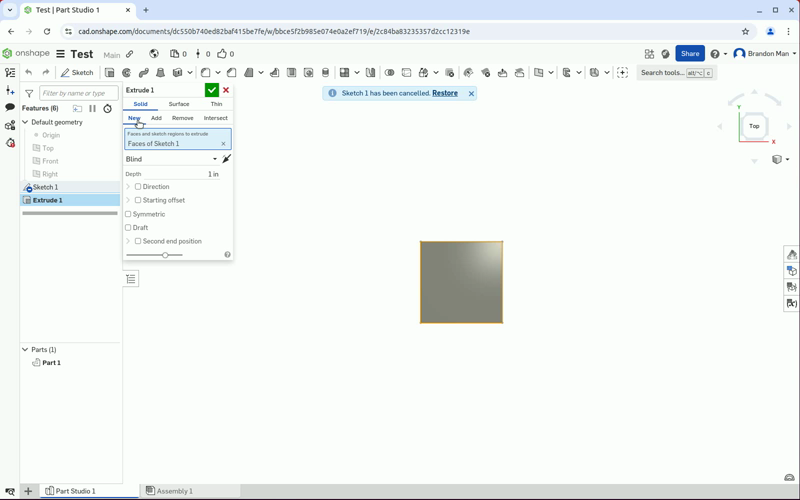
click(137, 120)
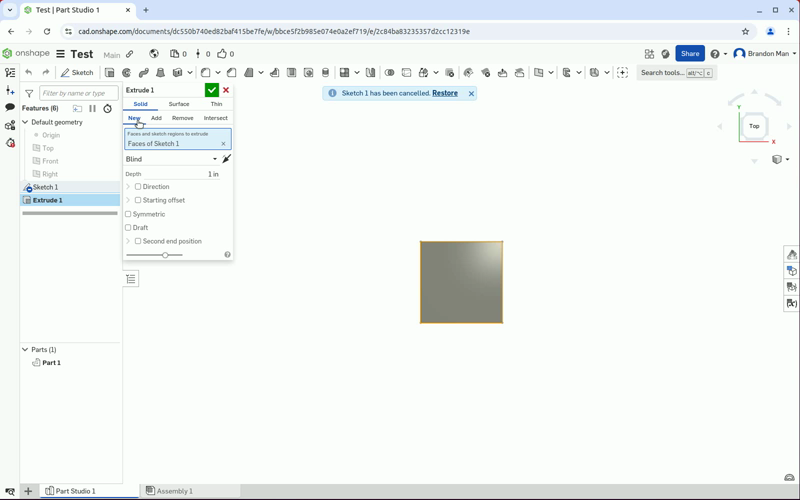
key(tab, 4)
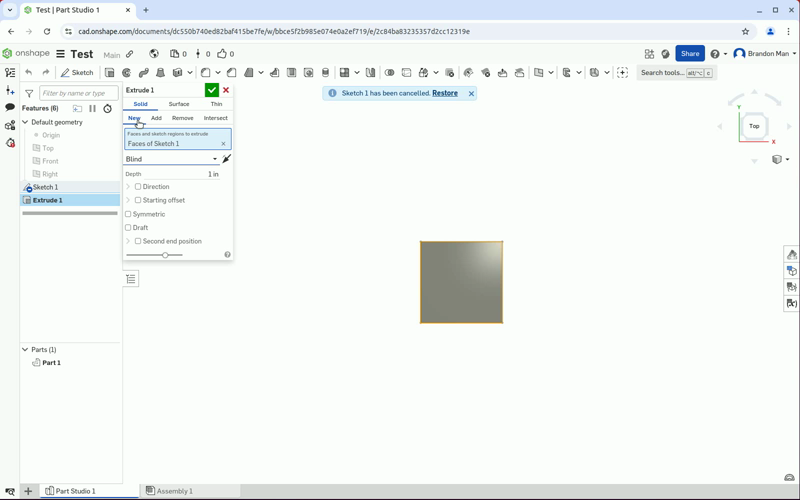
text(9.869)
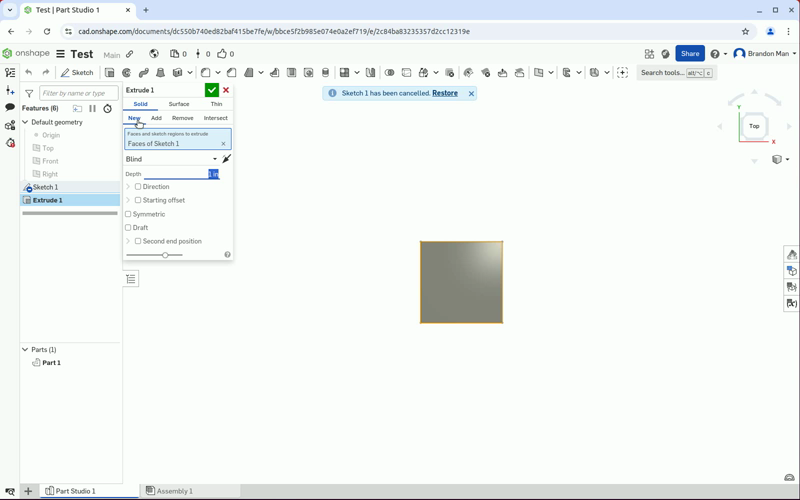
key(enter)
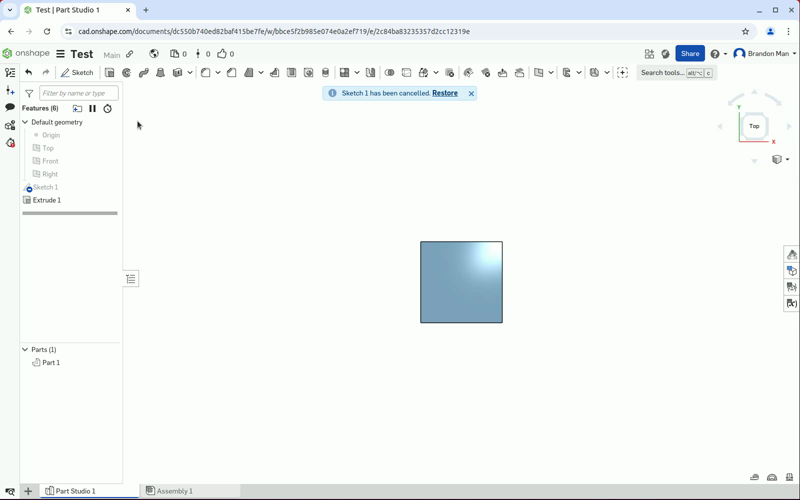
key(shift+h)
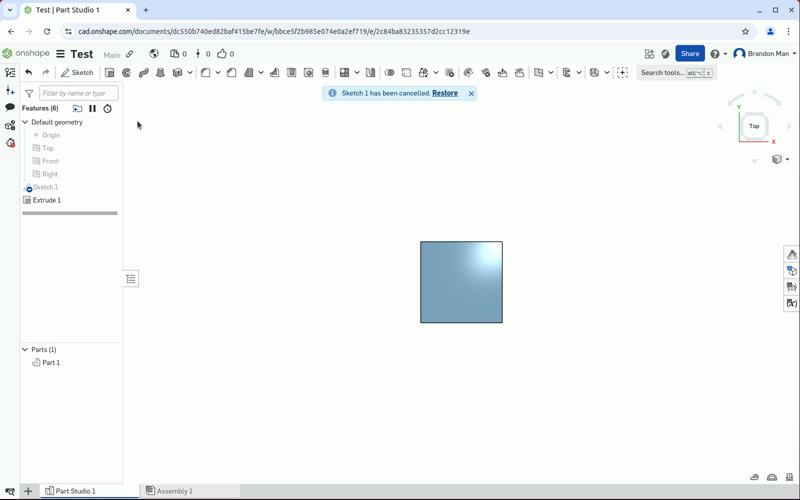
key(shift+h)
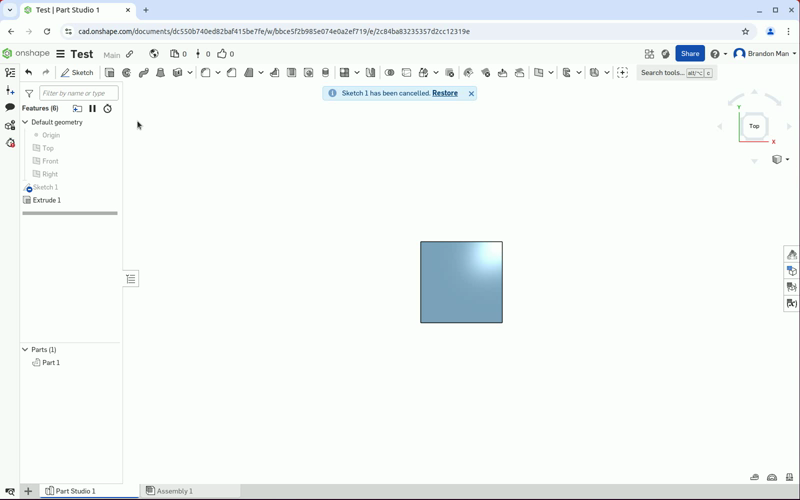
mouse_move(73, 189)
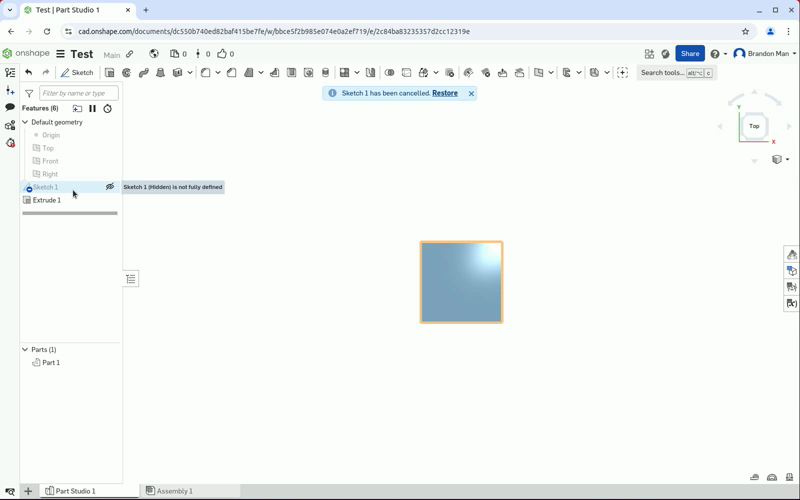
click(73, 189)
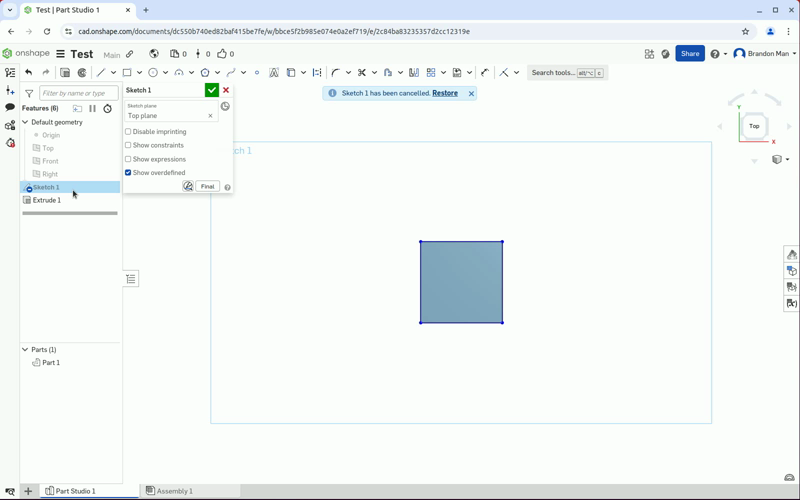
mouse_move(229, 92)
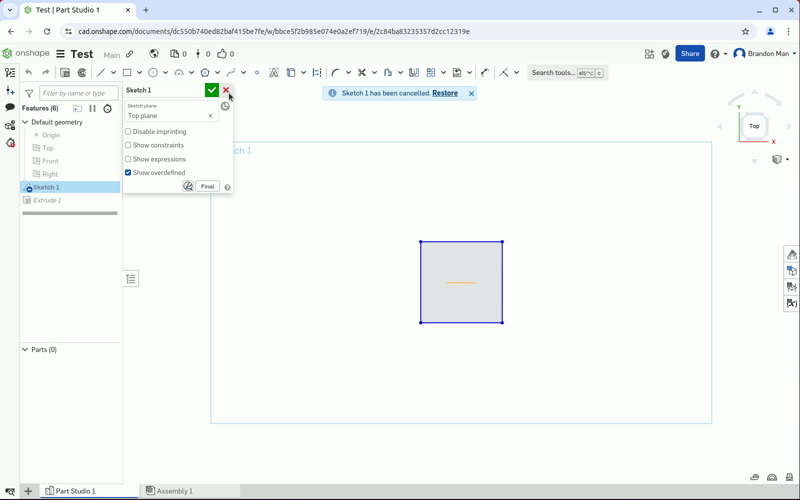
click(229, 92)
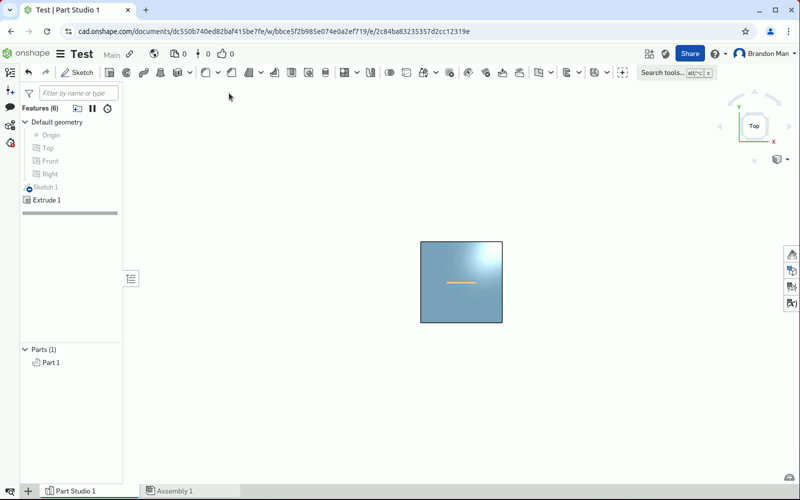
mouse_move(541, 75)
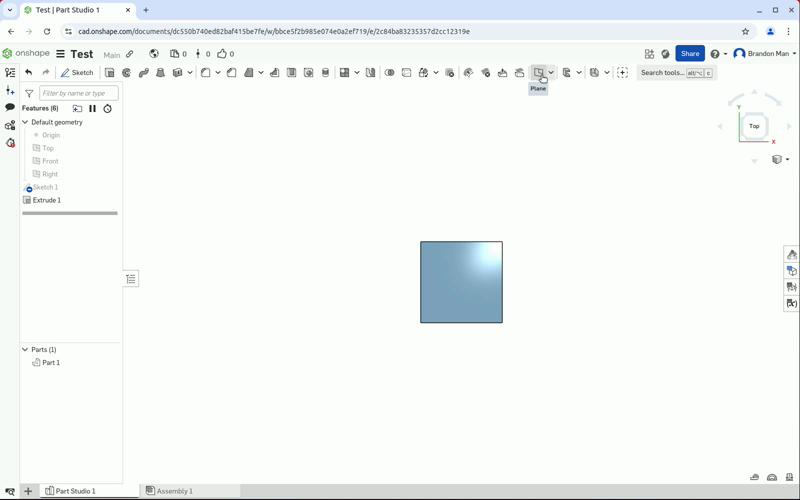
click(541, 75)
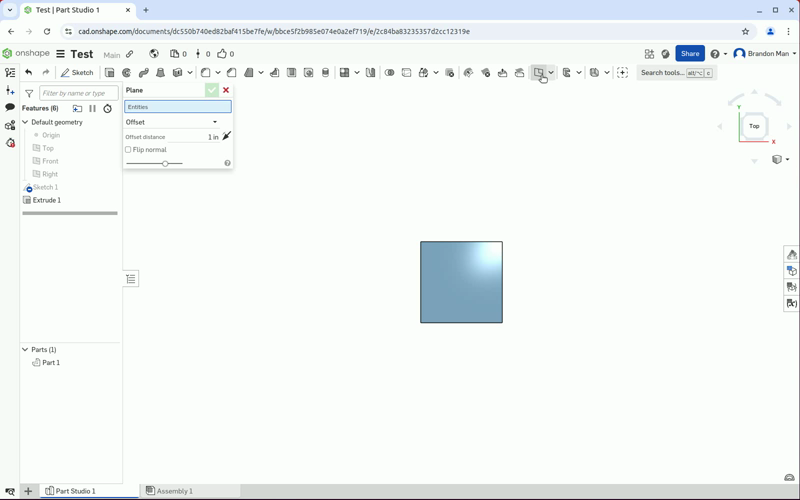
mouse_move(73, 150)
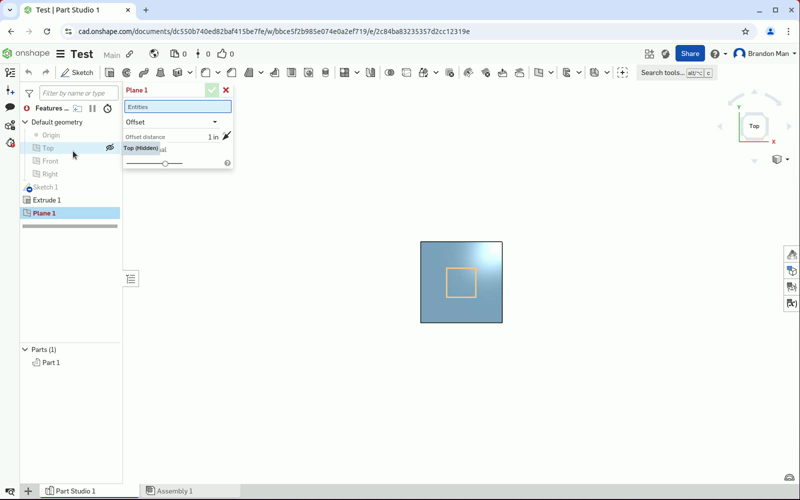
click(73, 150)
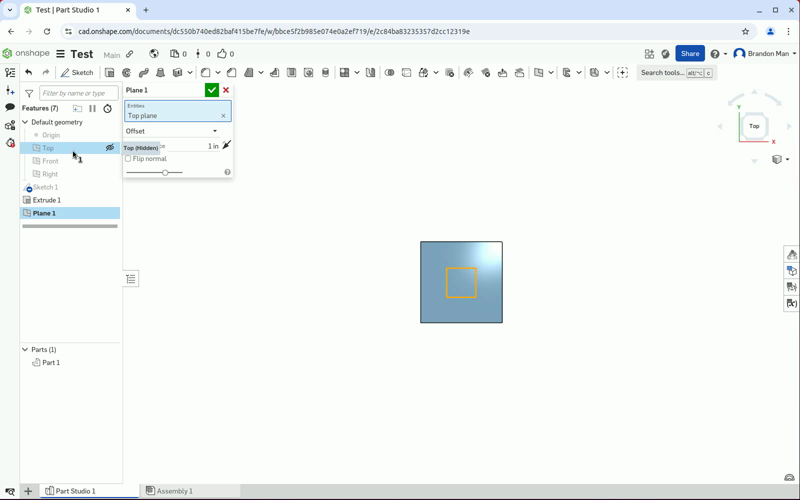
key(tab, 2)
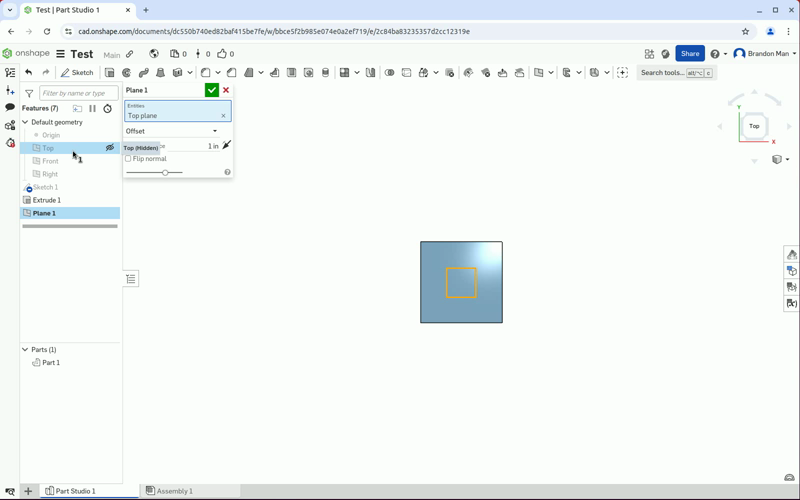
text(9.86)
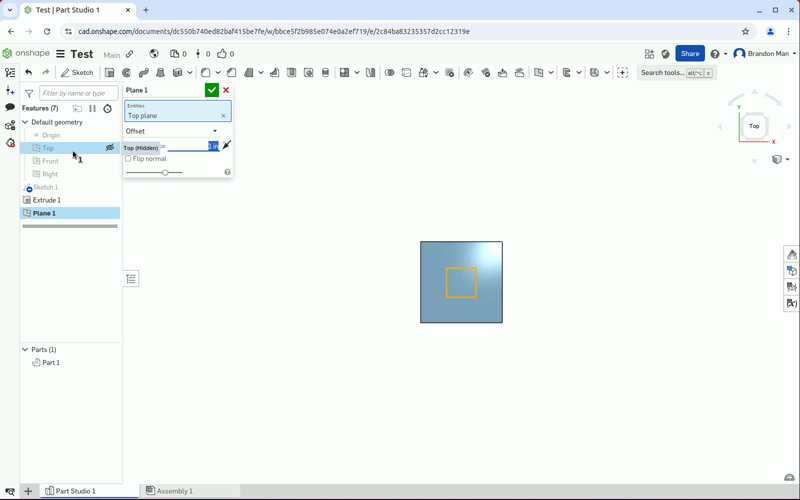
key(enter, 2)
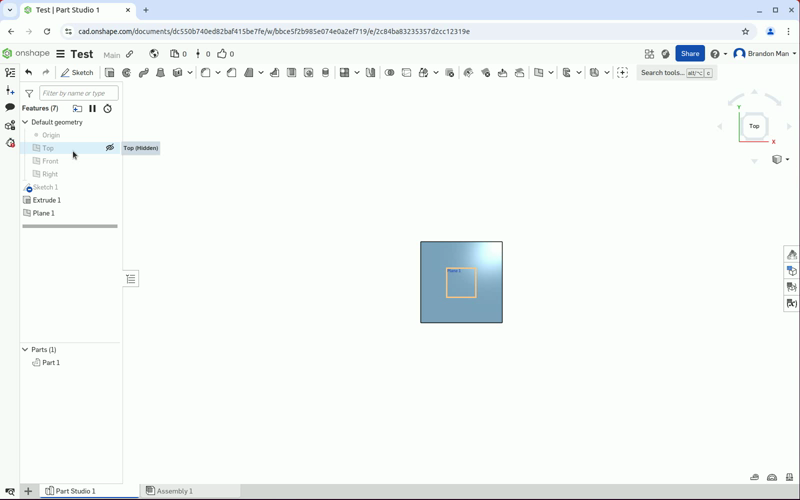
key(shift+s)
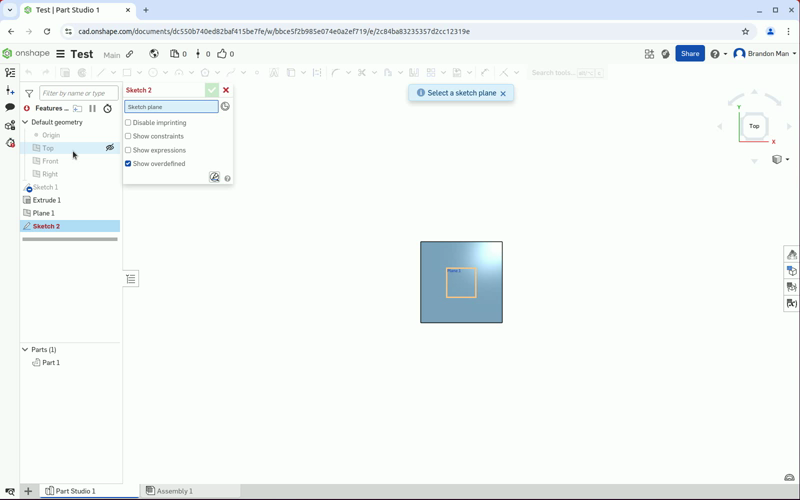
mouse_move(73, 215)
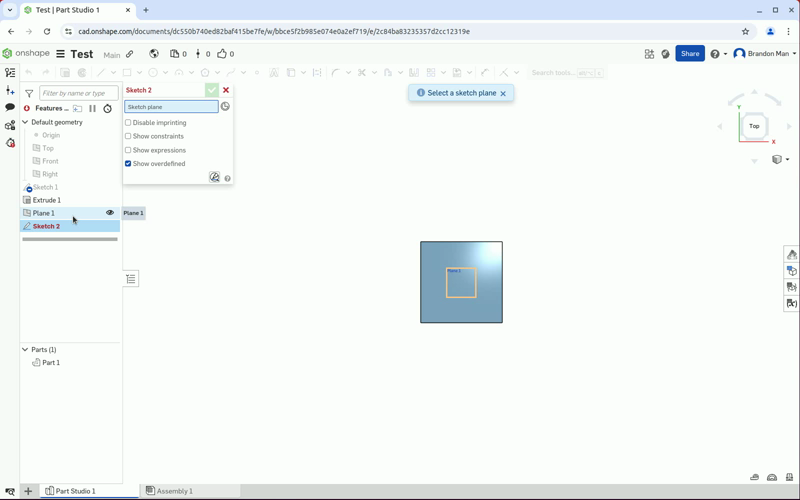
click(73, 215)
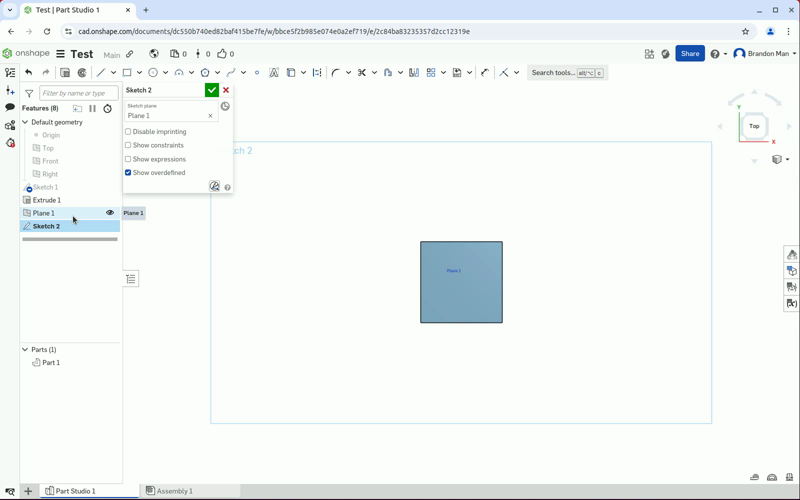
mouse_move(73, 352)
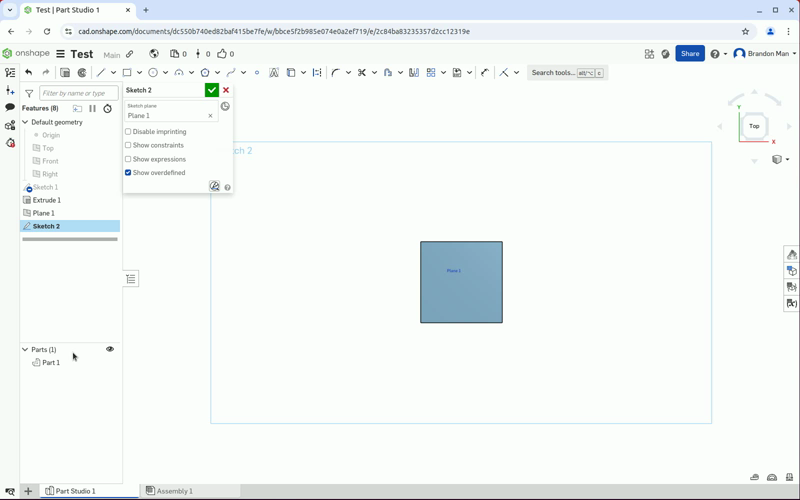
key(y)
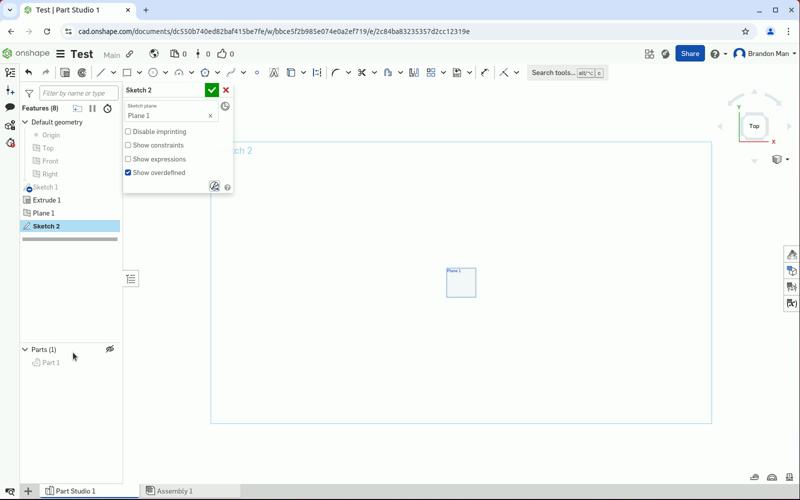
key(l)
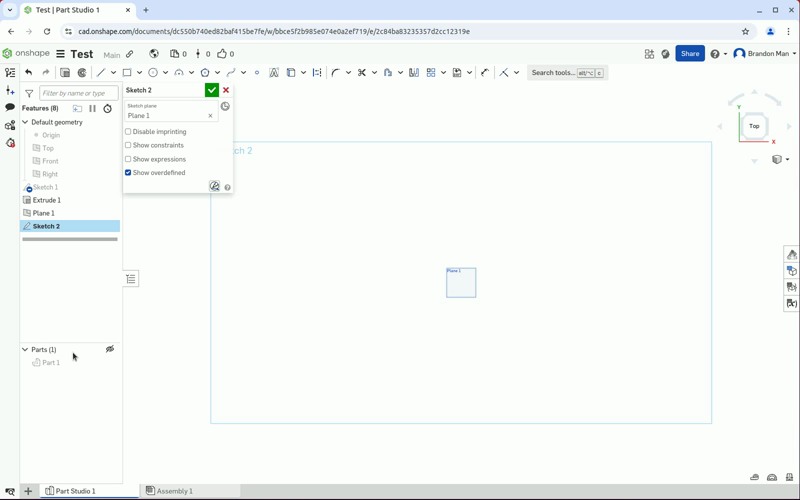
key_down(shift)
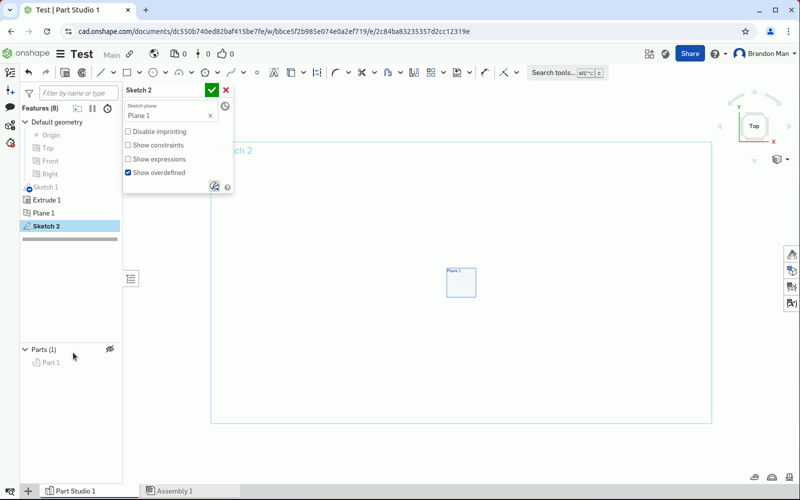
mouse_move(444, 297)
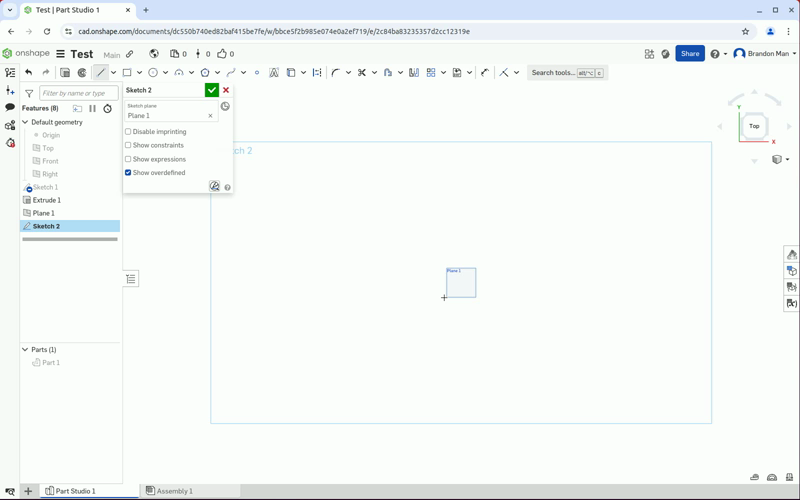
click(444, 297)
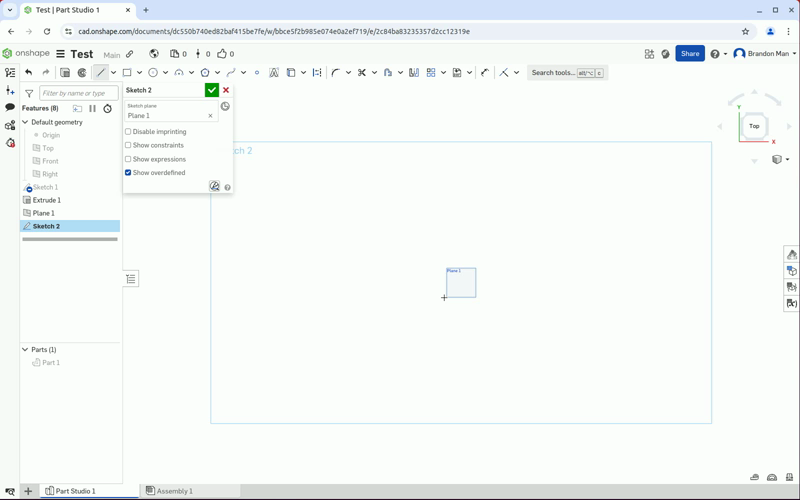
key_up(shift)
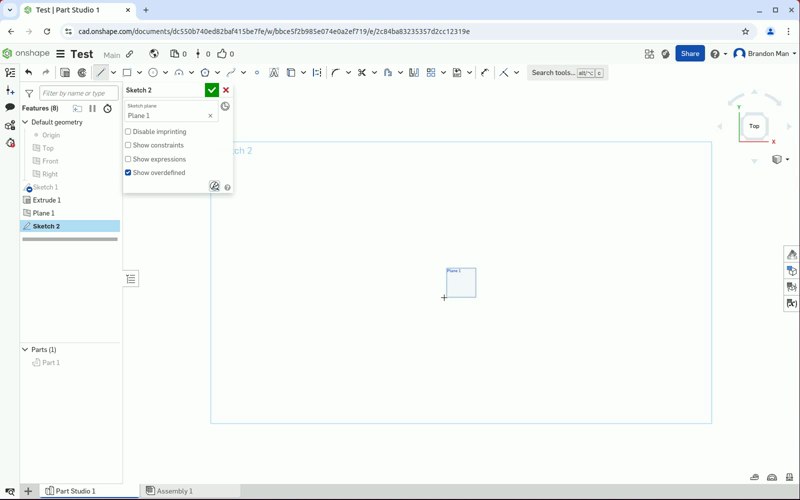
key_down(shift)
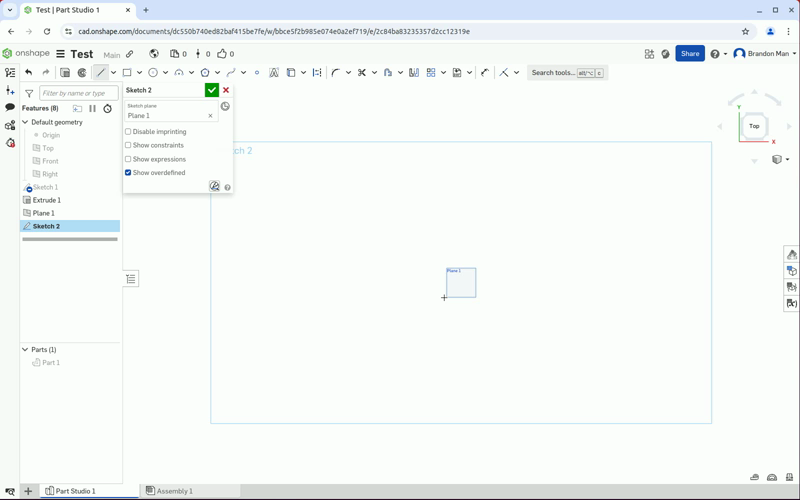
mouse_move(474, 297)
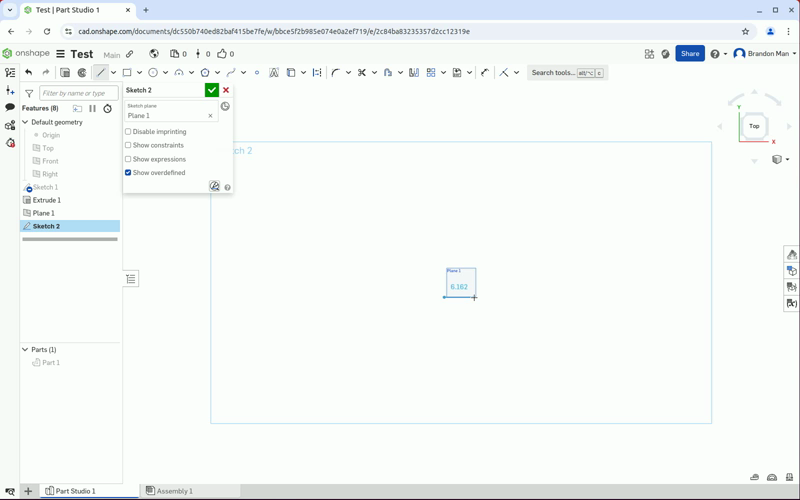
mouse_move(477, 297)
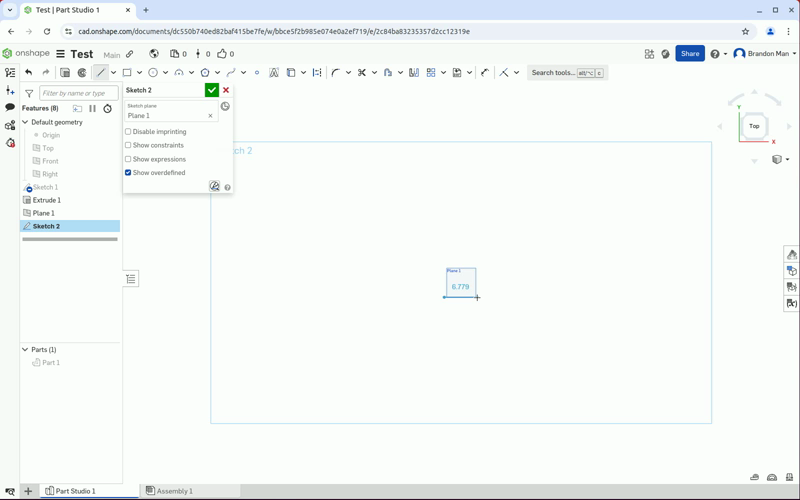
click(477, 297)
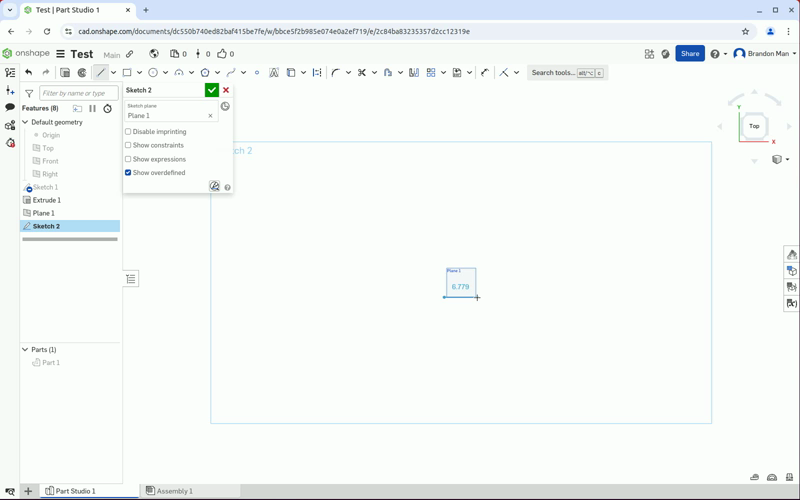
key_up(shift)
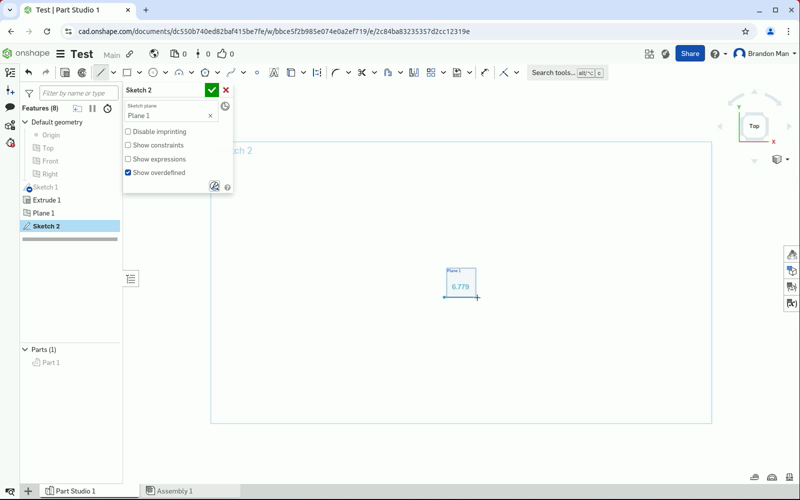
key_down(shift)
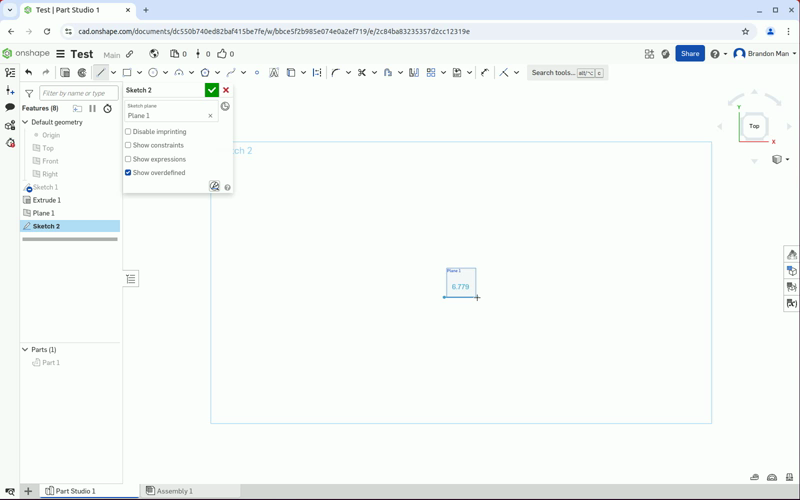
mouse_move(507, 297)
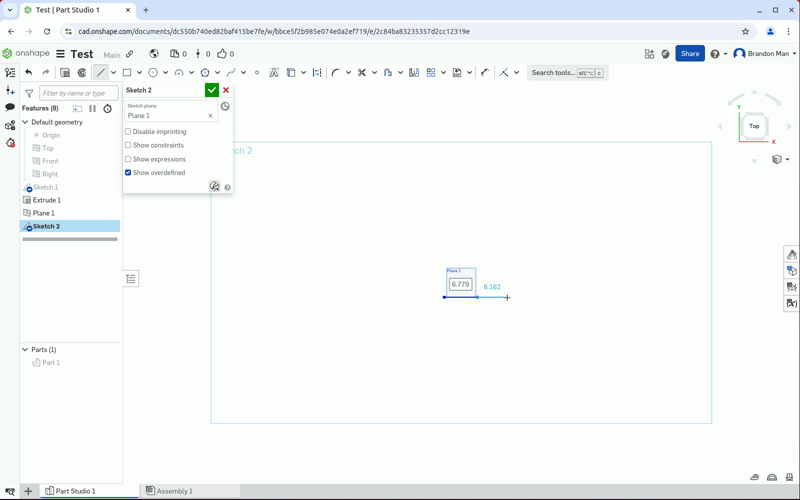
mouse_move(477, 264)
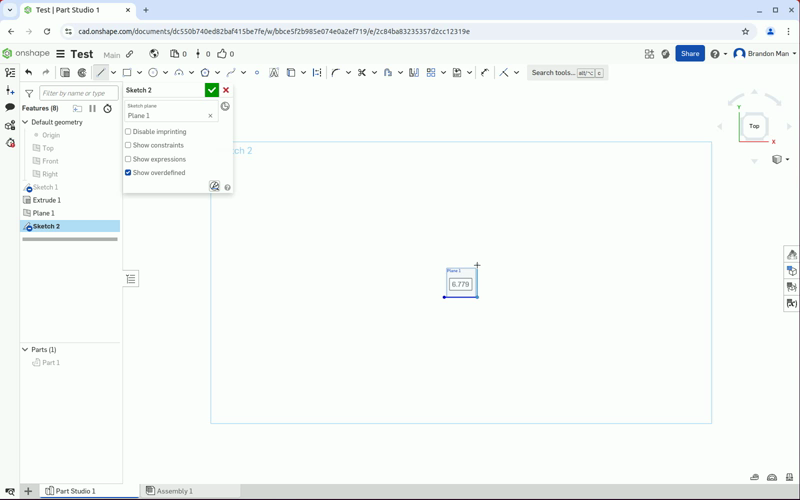
click(477, 264)
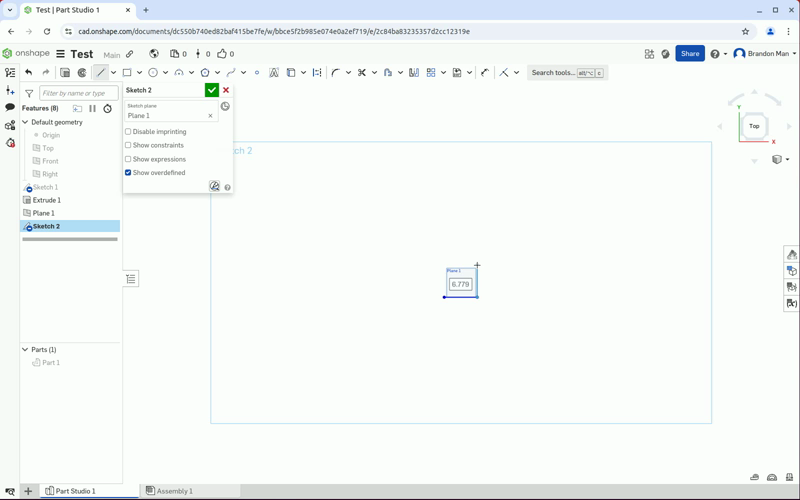
key_up(shift)
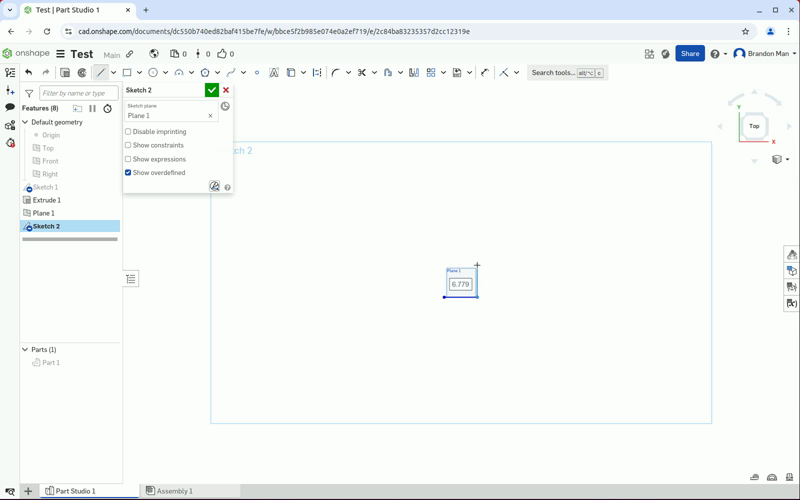
key_down(shift)
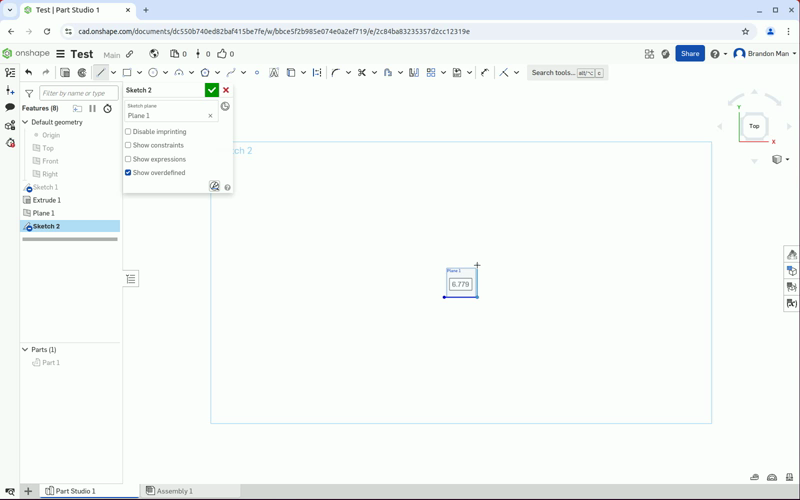
mouse_move(507, 264)
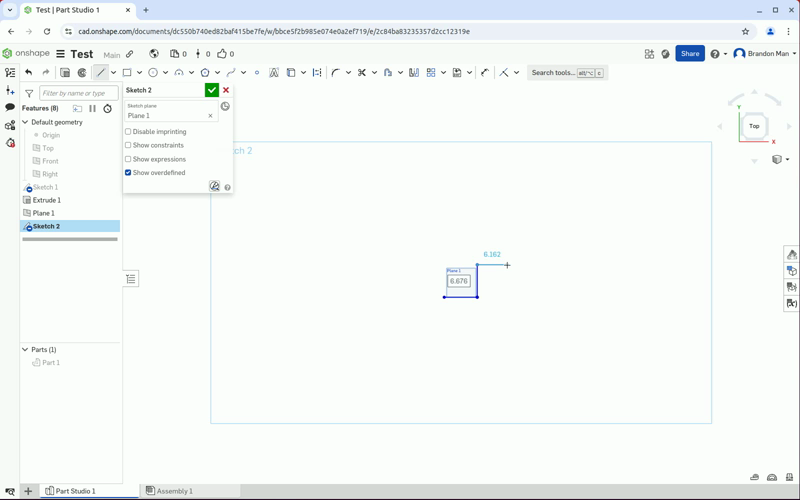
mouse_move(444, 264)
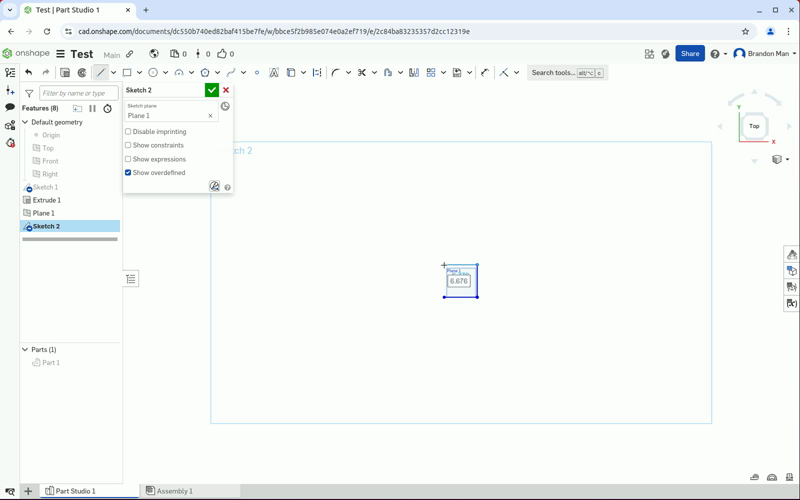
click(444, 264)
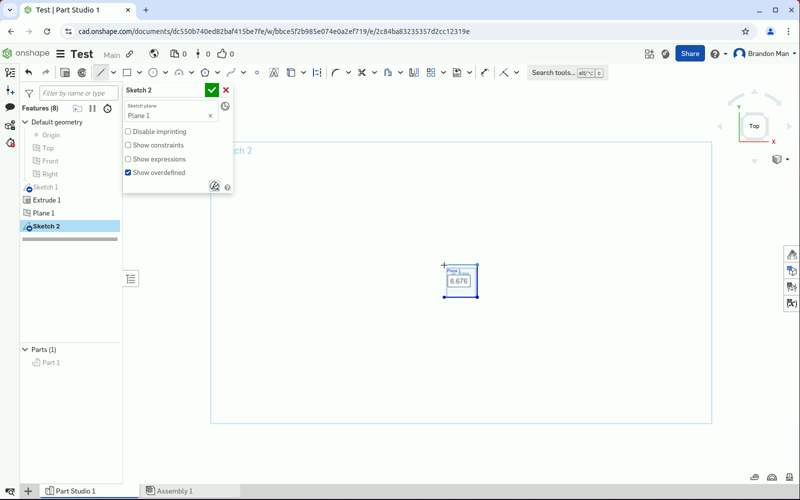
key_up(shift)
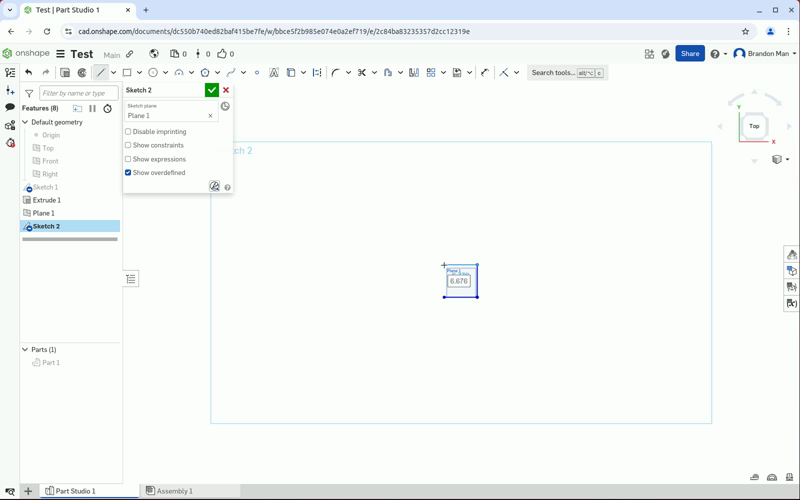
mouse_move(474, 264)
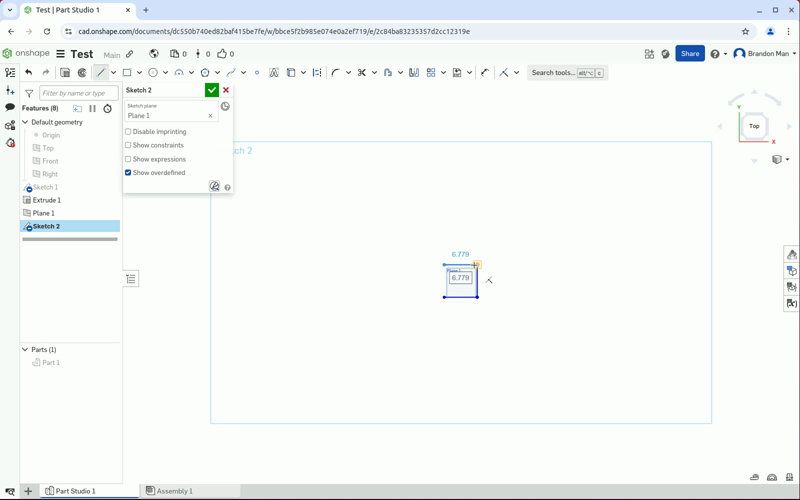
key_down(shift)
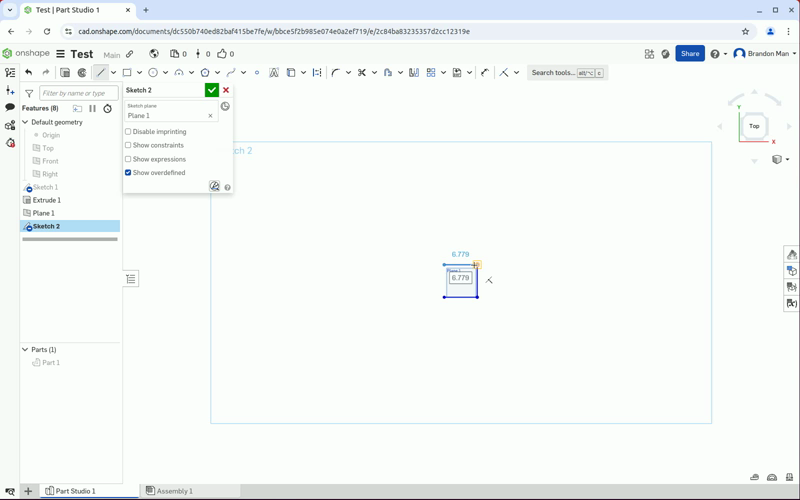
mouse_move(444, 297)
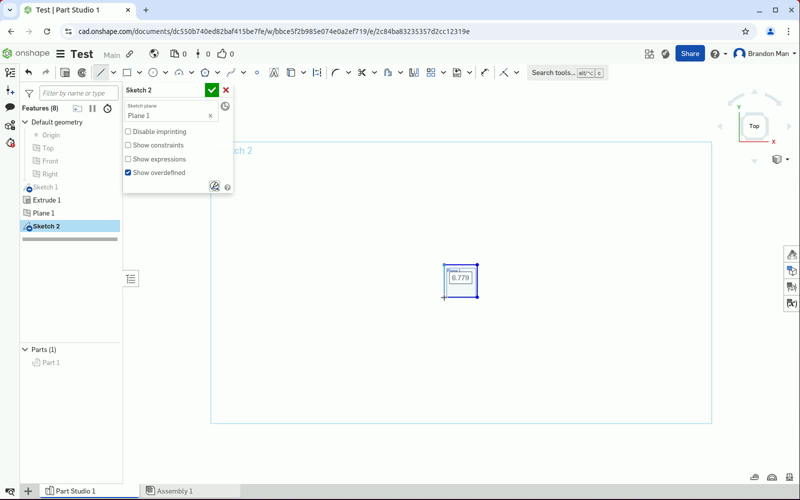
key_up(shift)
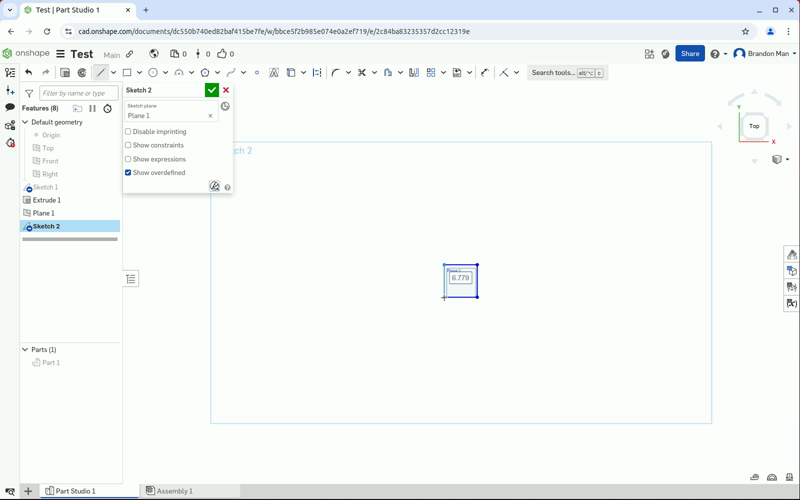
click(444, 297)
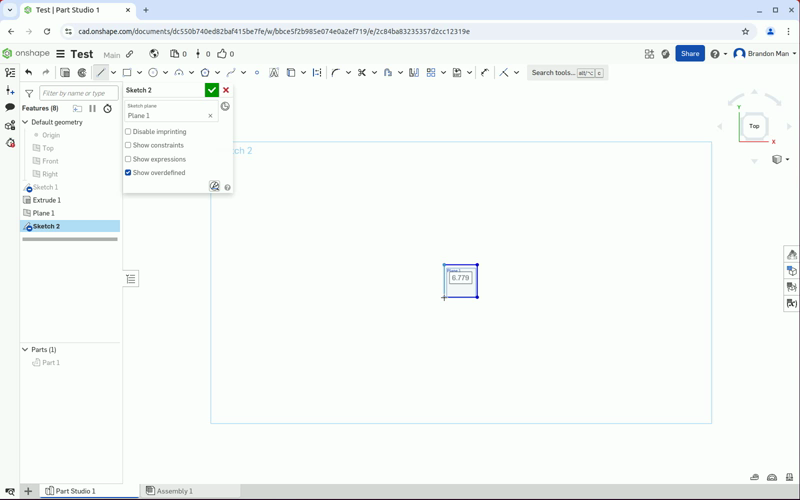
key(esc)
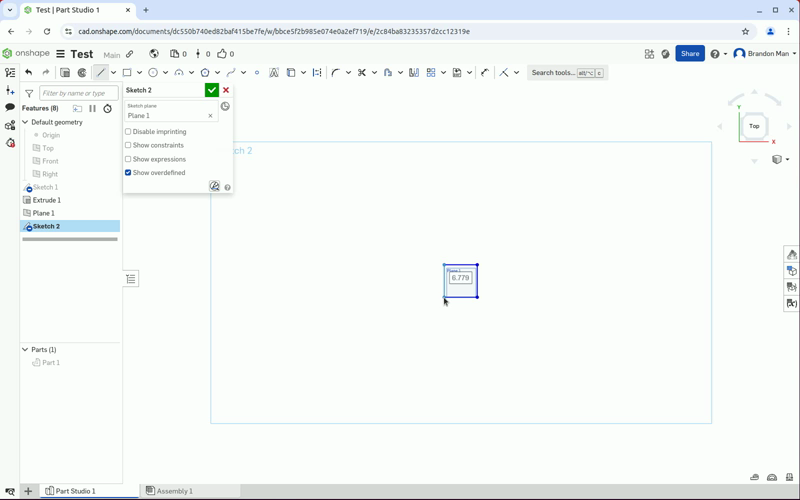
mouse_move(468, 283)
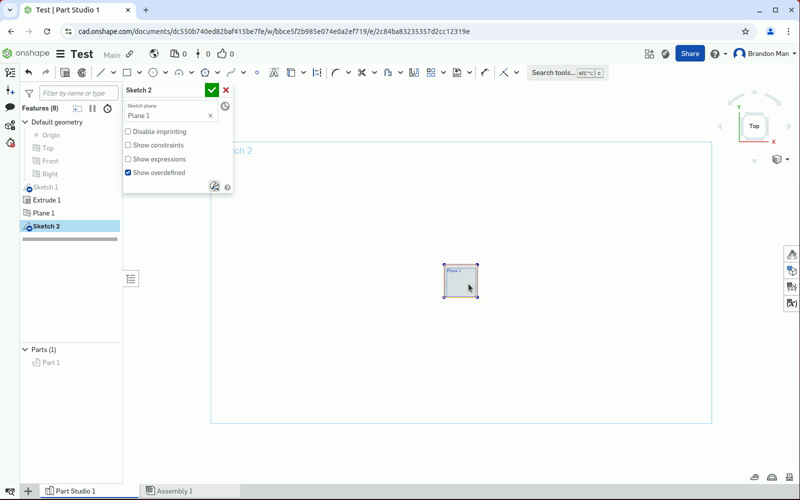
scroll(6)
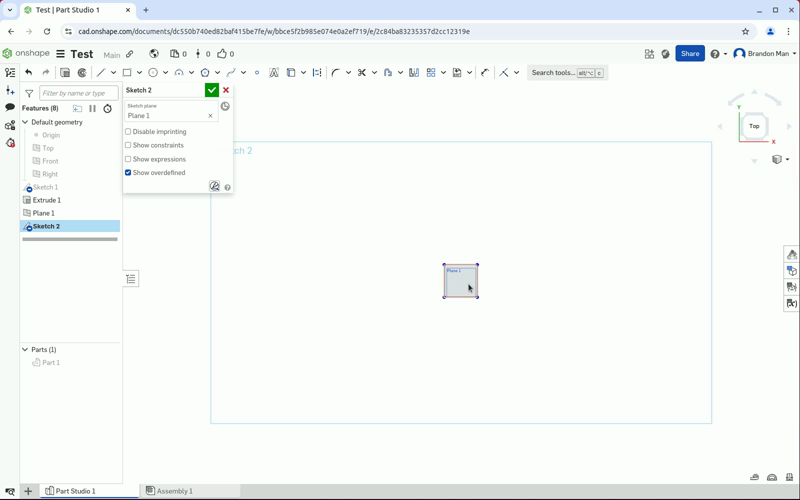
scroll(6)
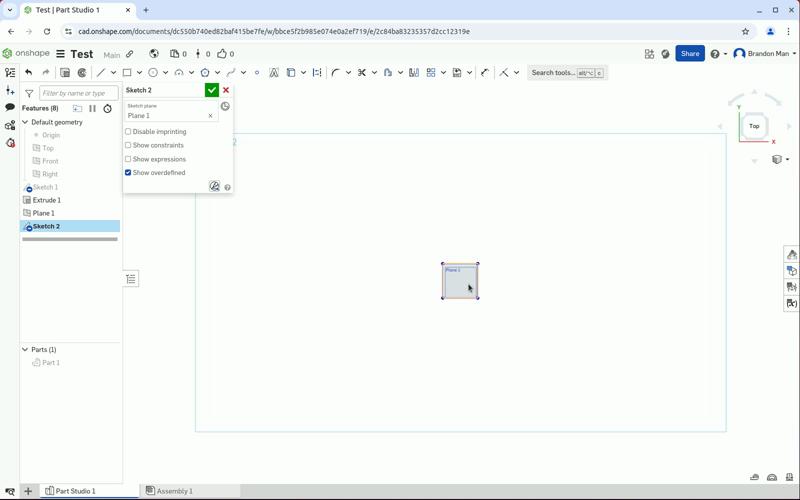
scroll(6)
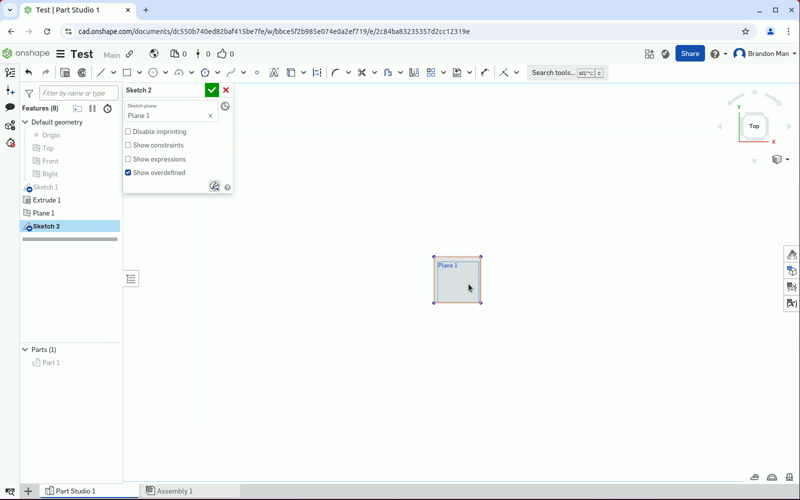
scroll(6)
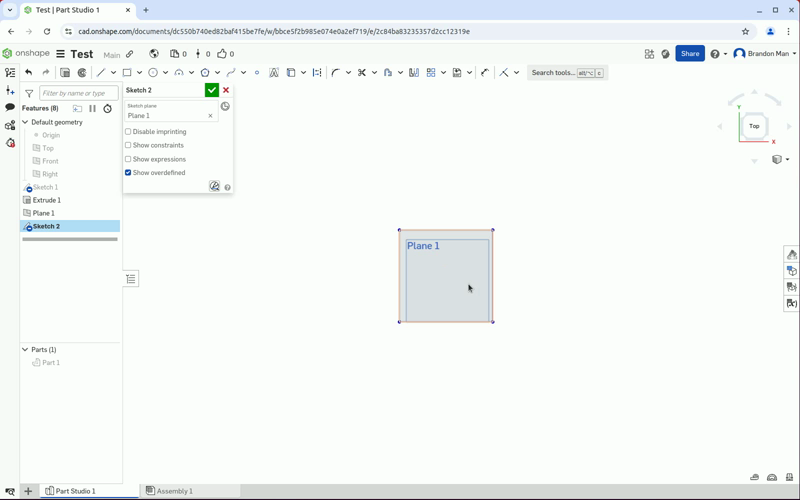
scroll(6)
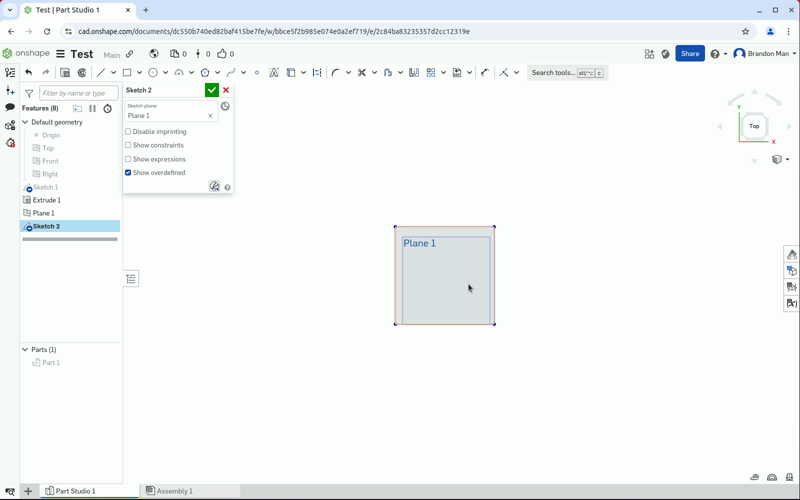
scroll(6)
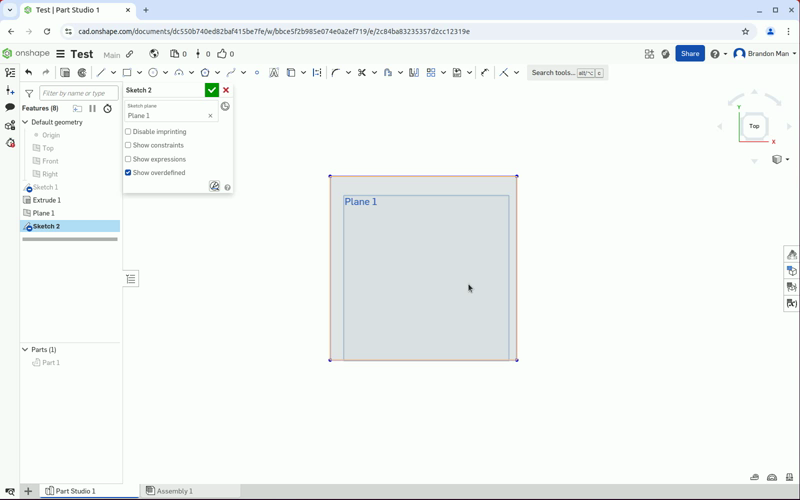
scroll(6)
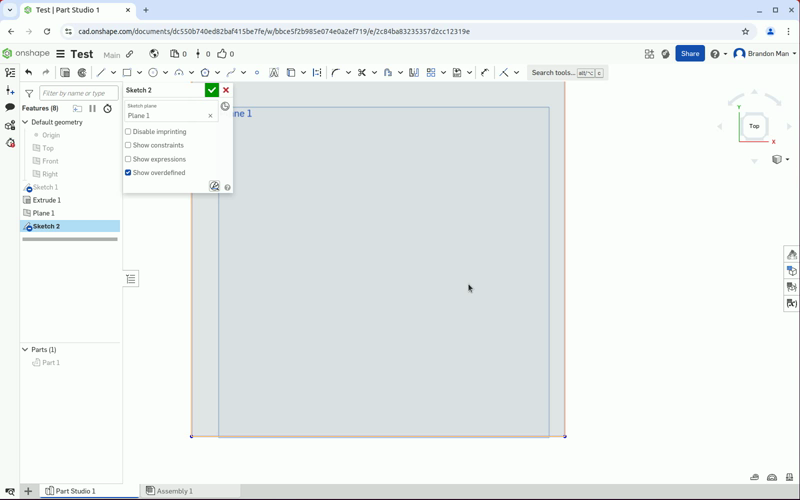
click(468, 283)
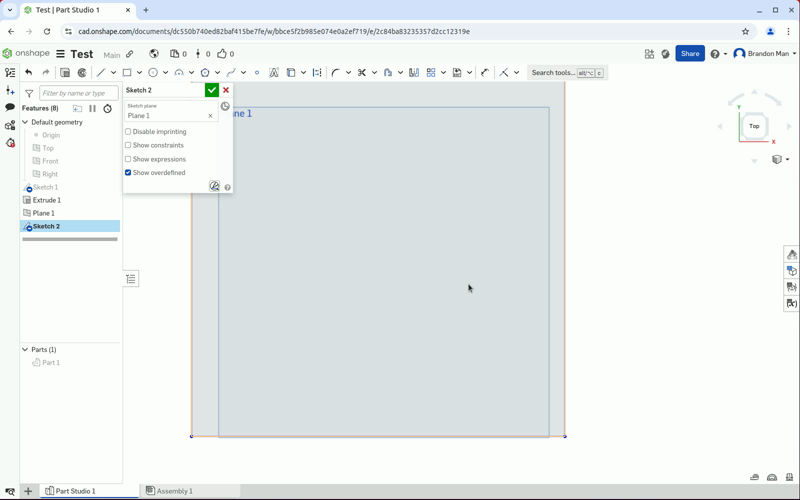
scroll(-6)
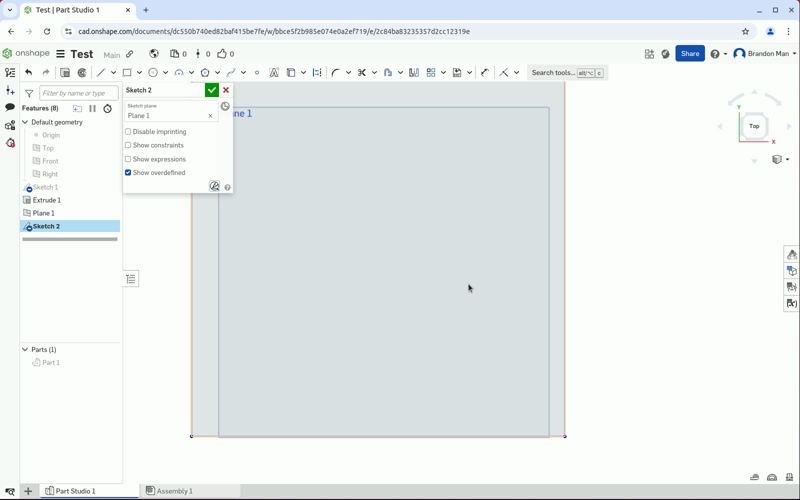
scroll(-6)
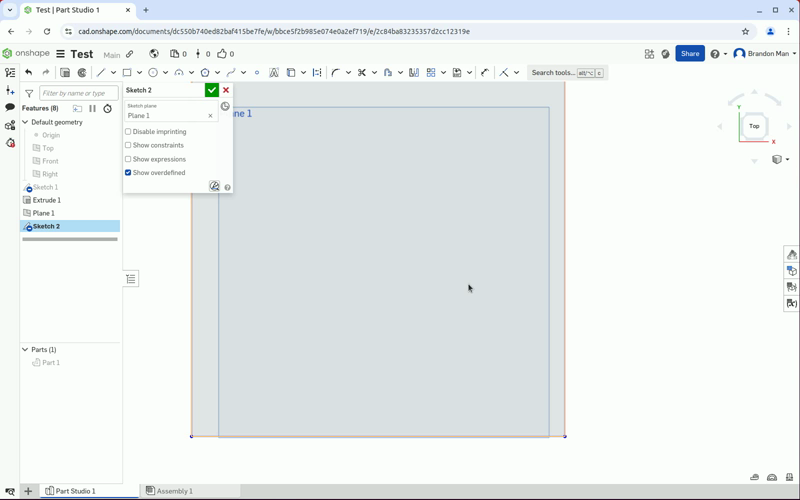
scroll(-6)
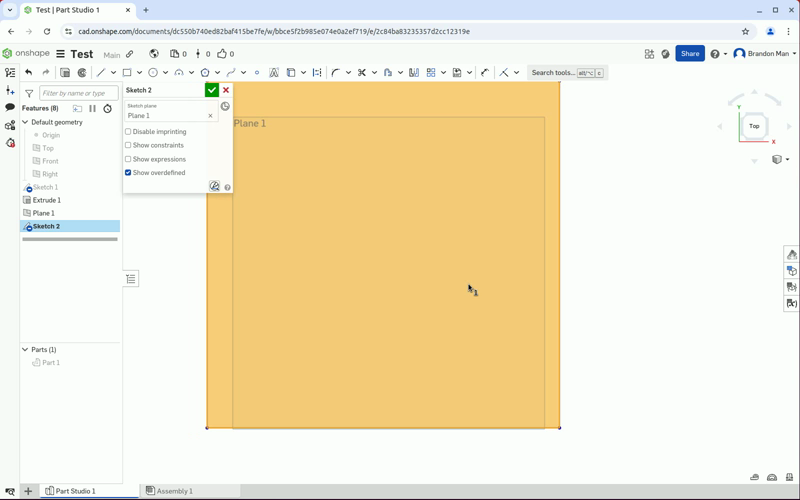
scroll(-6)
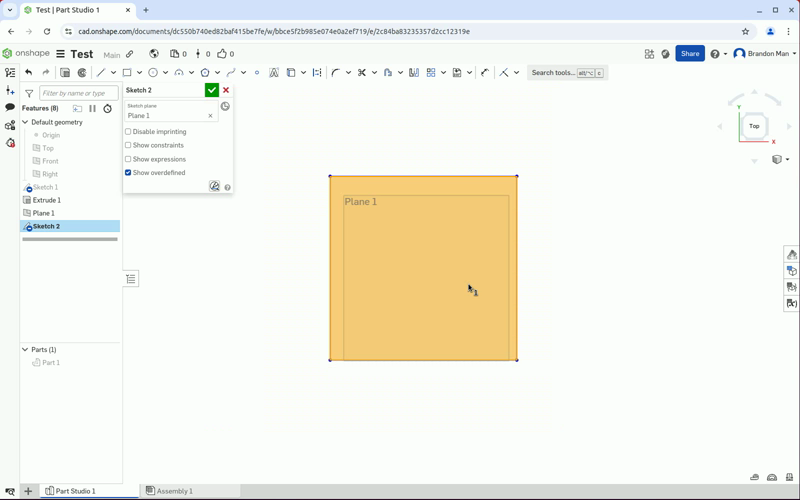
scroll(-6)
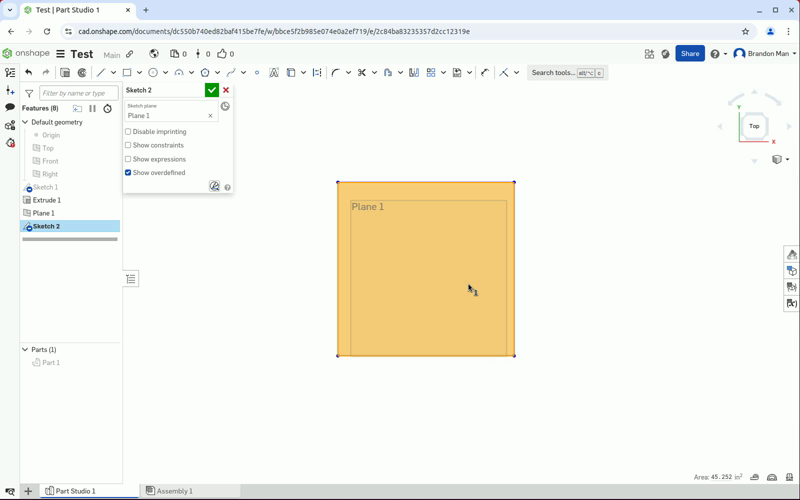
scroll(-6)
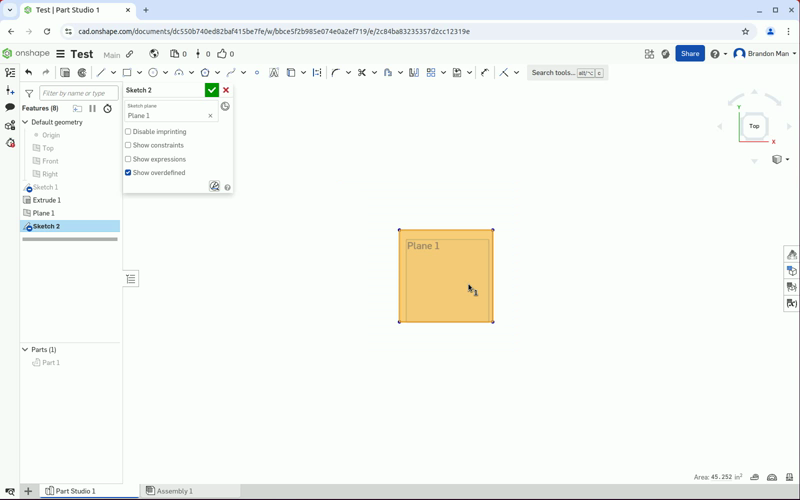
scroll(-6)
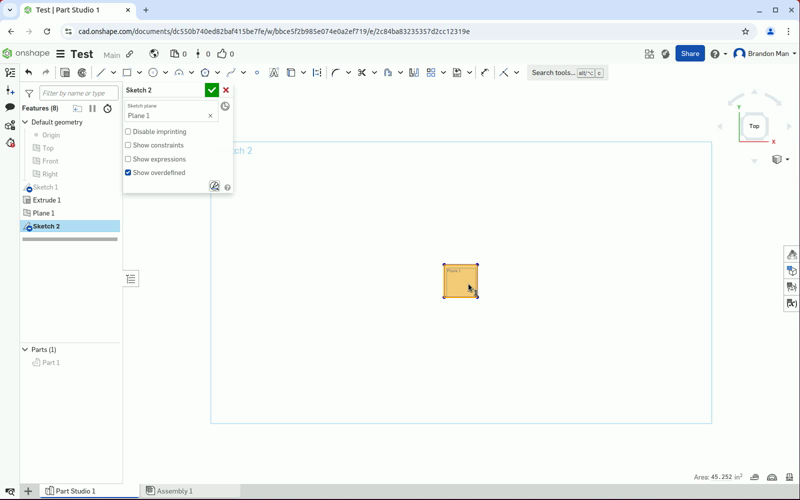
mouse_move(73, 352)
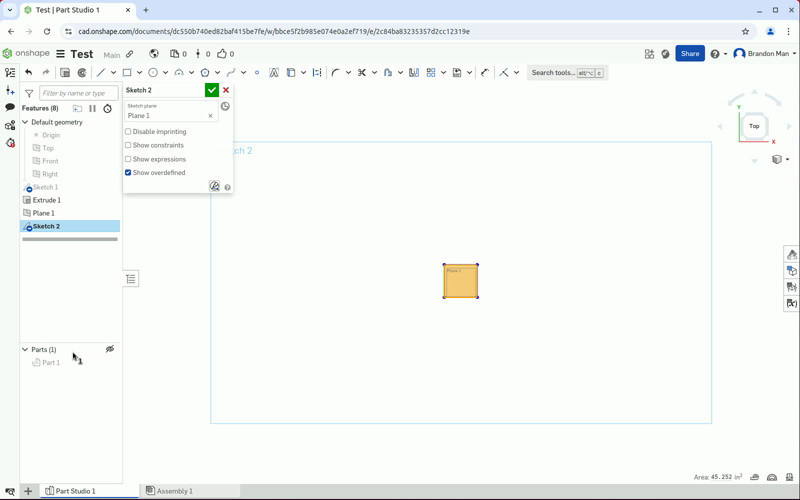
key(shift+y)
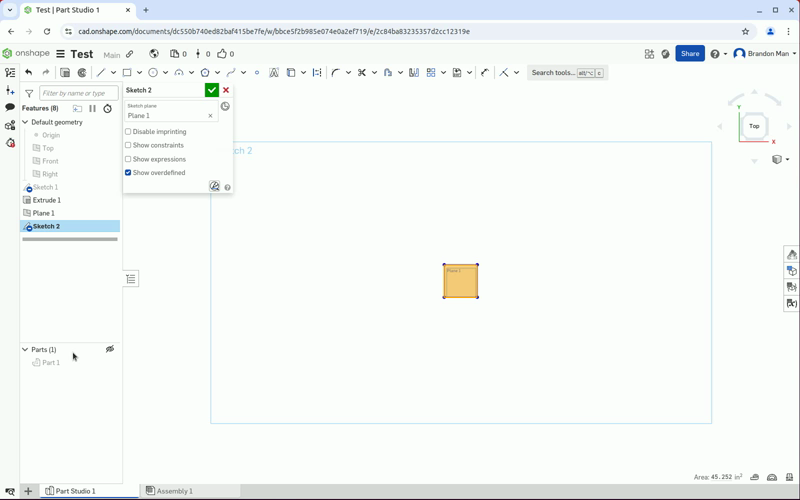
key(shift+e)
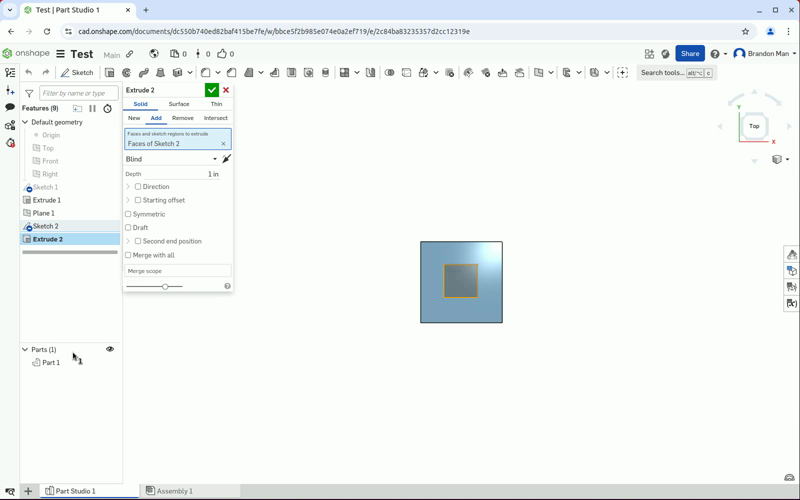
mouse_move(143, 106)
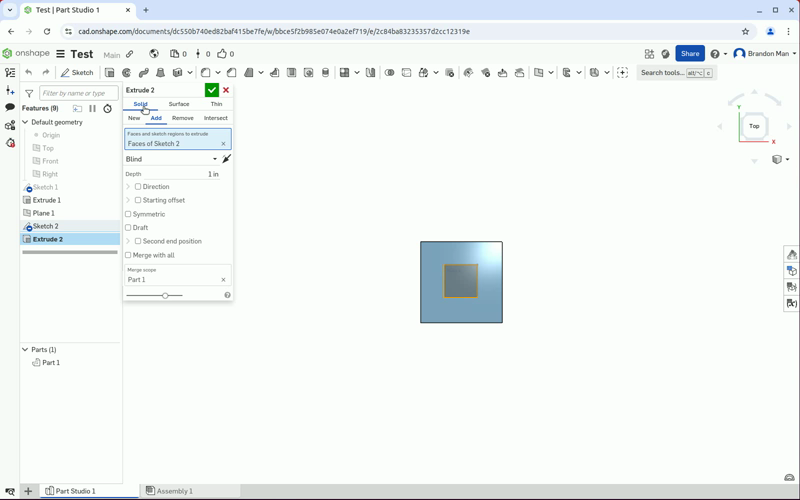
click(143, 106)
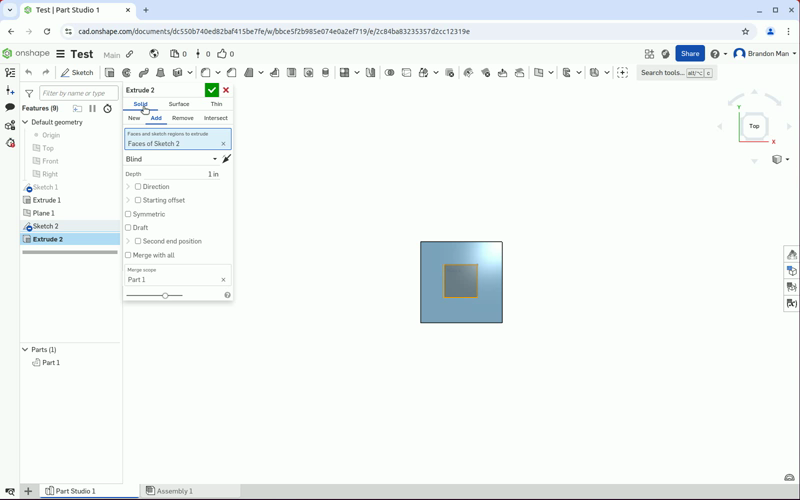
mouse_move(137, 120)
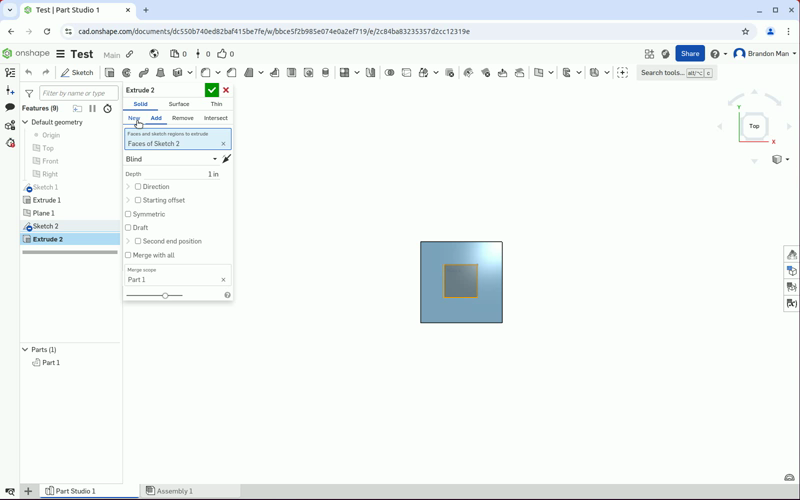
click(137, 120)
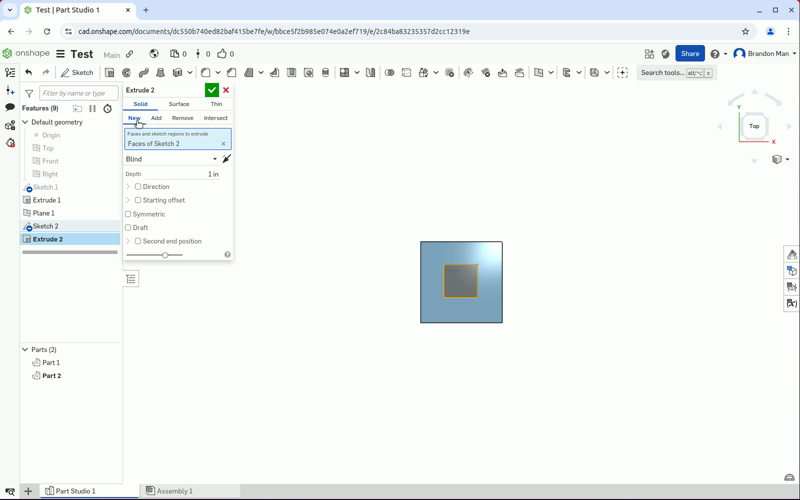
key(tab, 4)
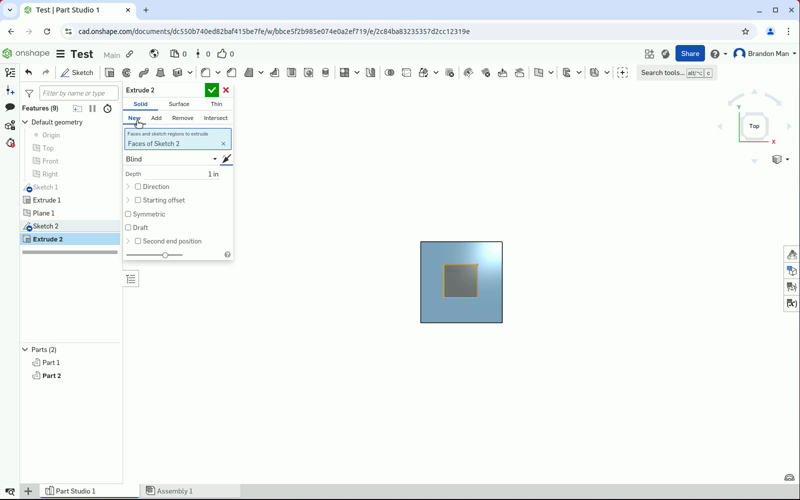
text(13.239)
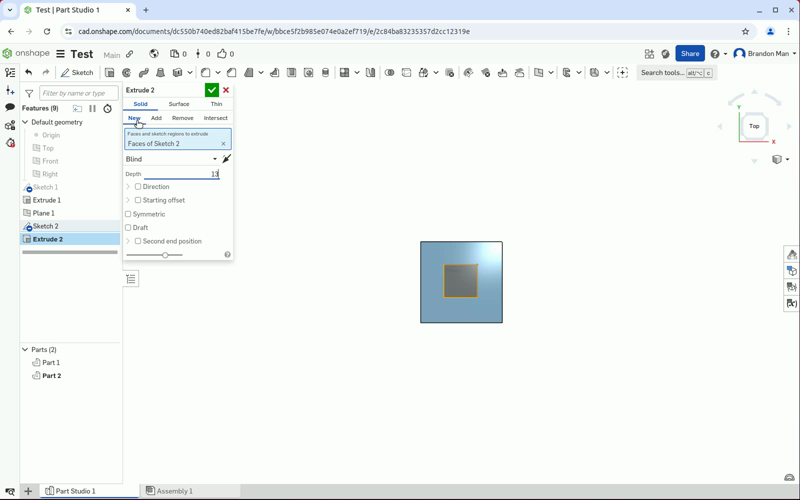
key(enter)
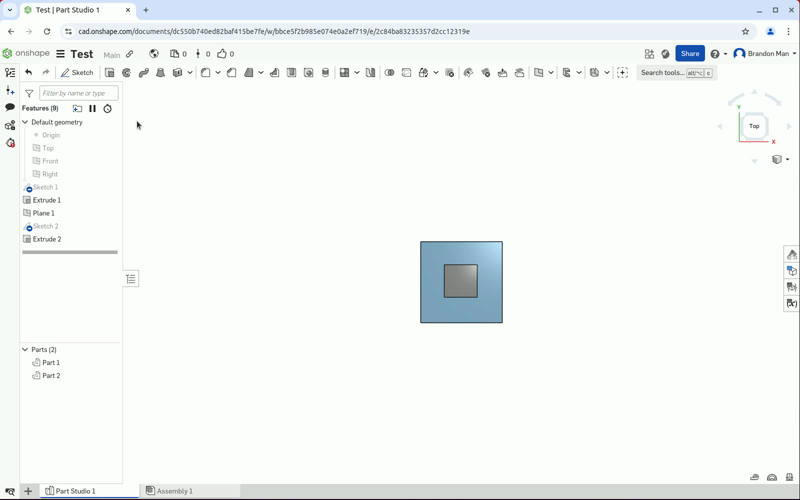
key(shift+h)
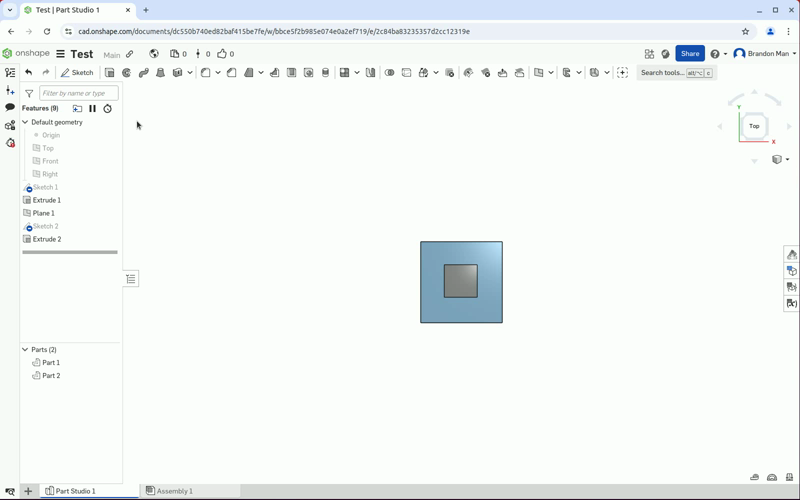
key(shift+h)
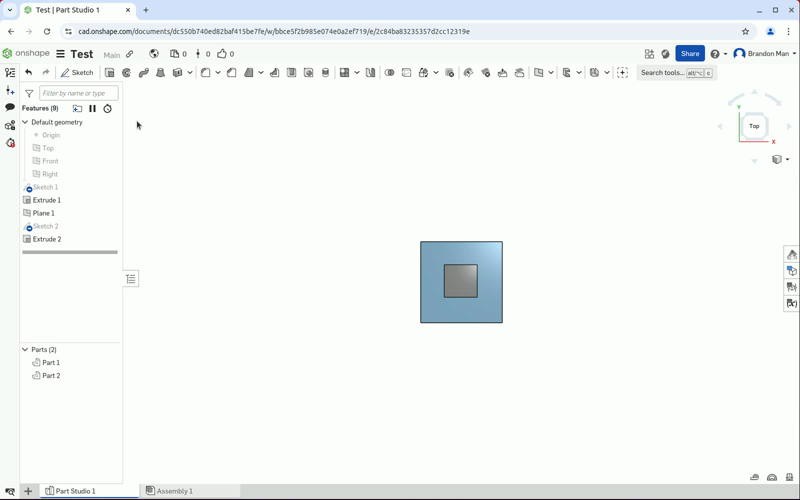
key(shift+7)
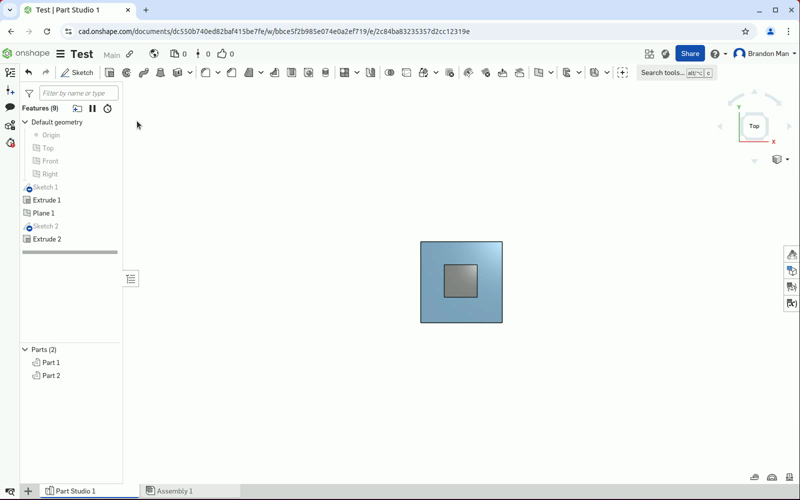
key(up, 3)
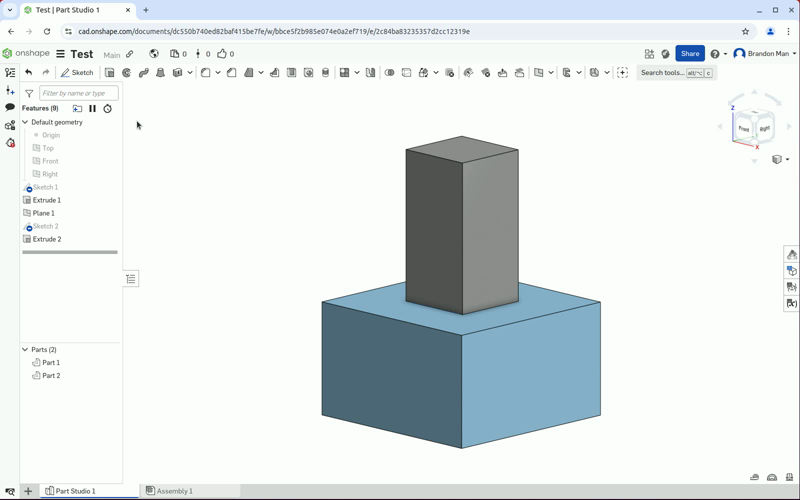
key(left, 3)
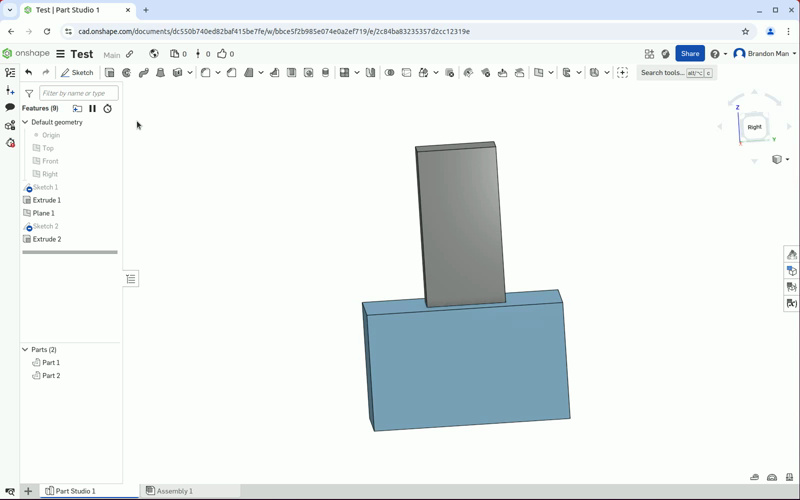
key(right, 3)
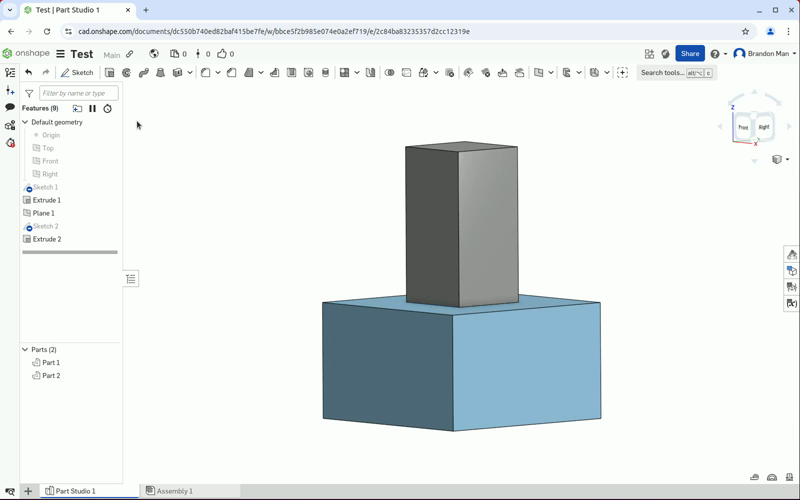
key(down, 3)
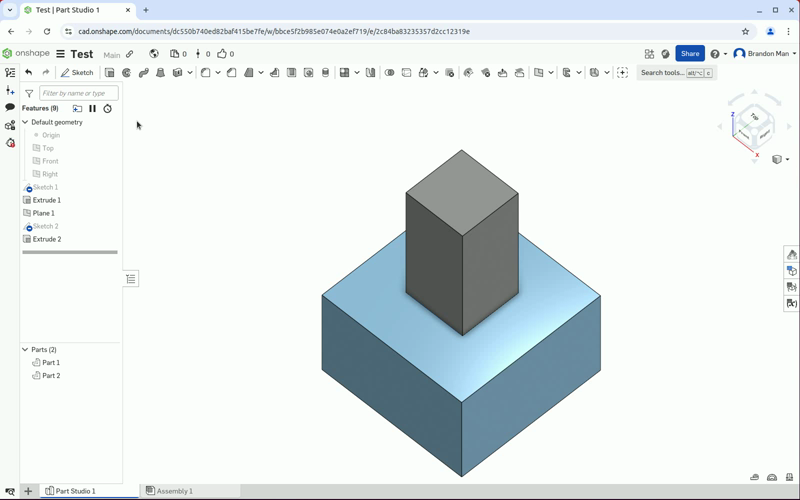
mouse_move(73, 189)
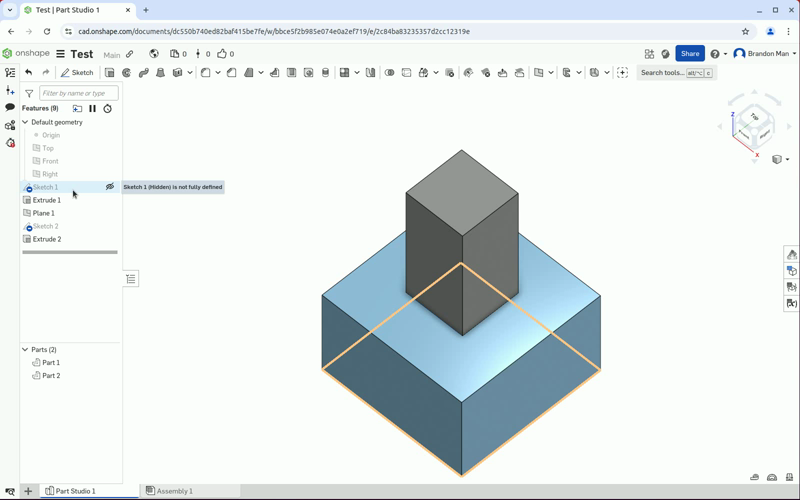
click(73, 189)